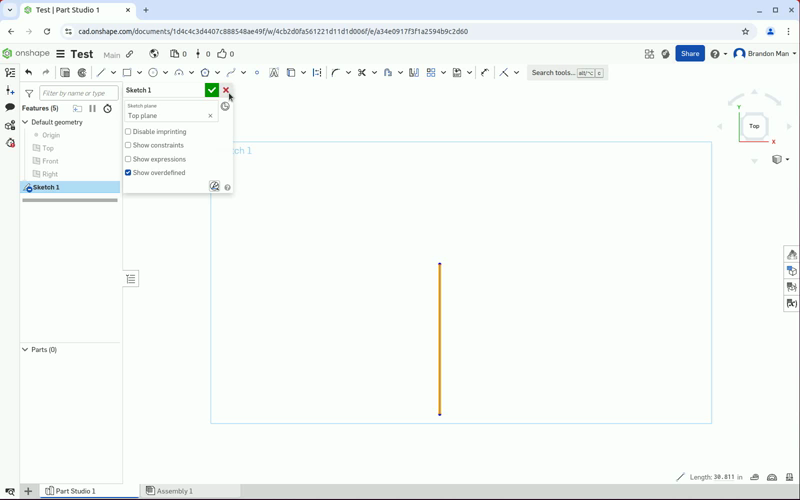
key(shift+h)
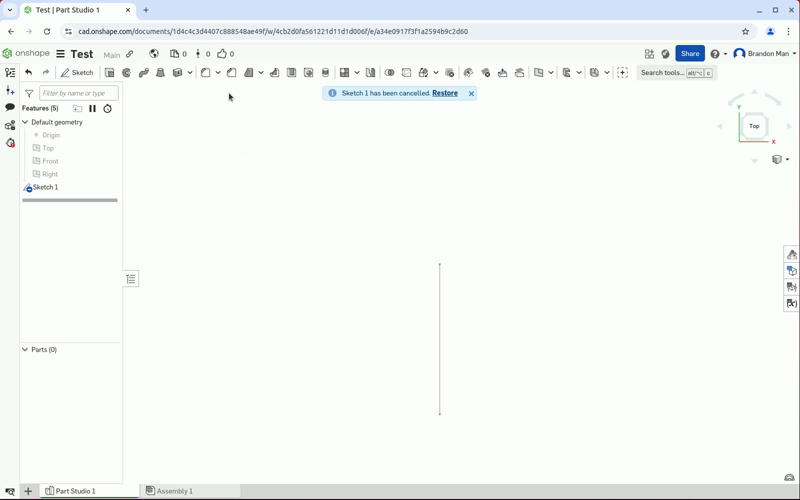
key(shift+s)
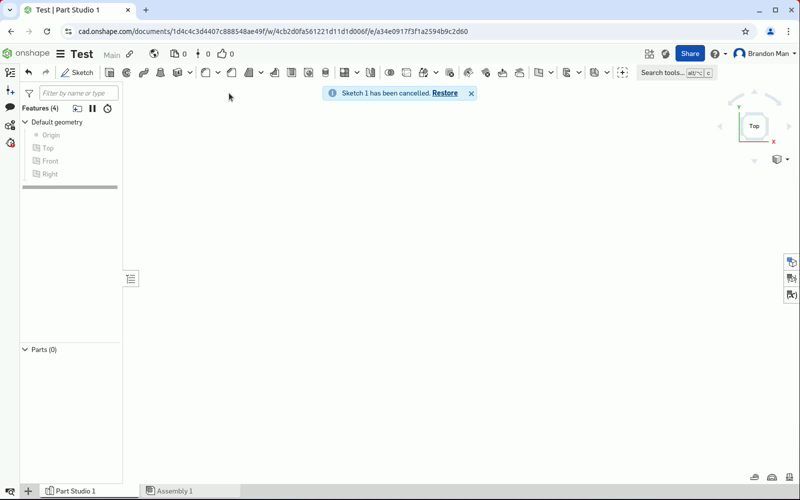
mouse_move(73, 150)
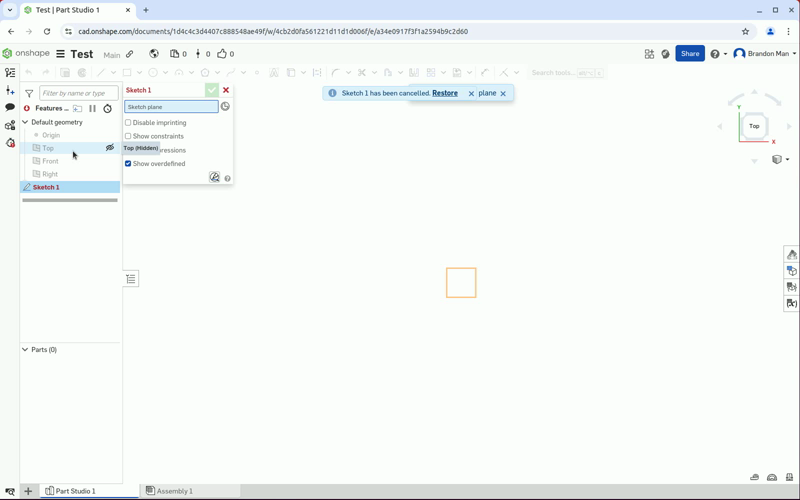
click(73, 150)
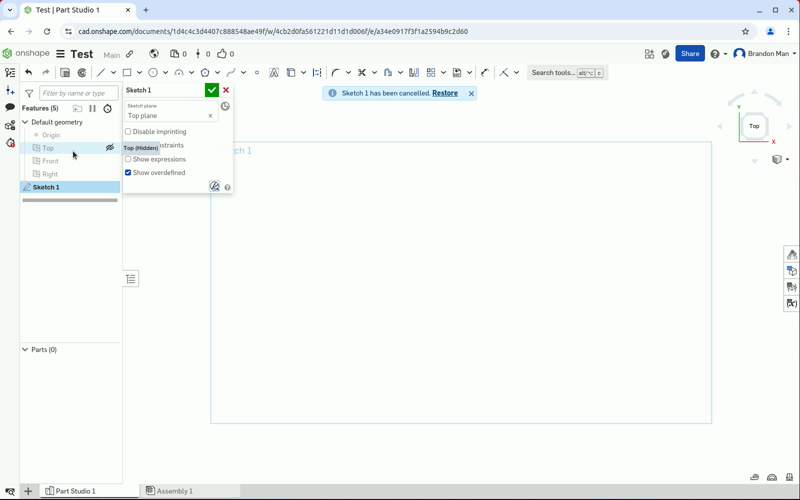
mouse_move(73, 352)
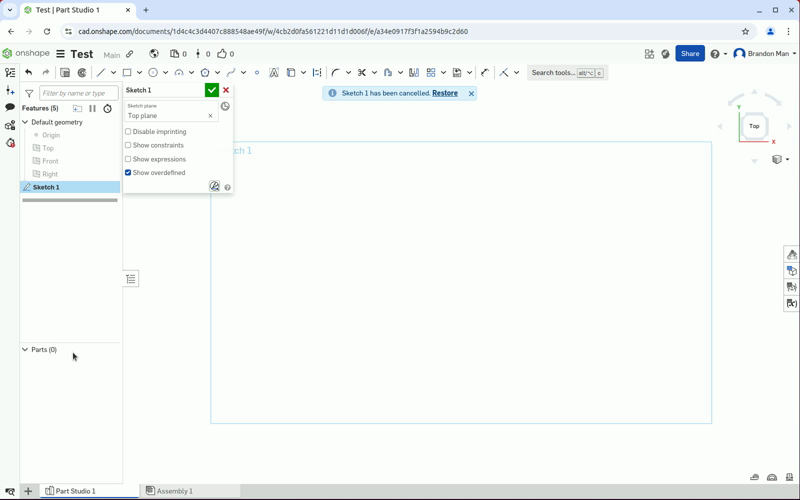
key(y)
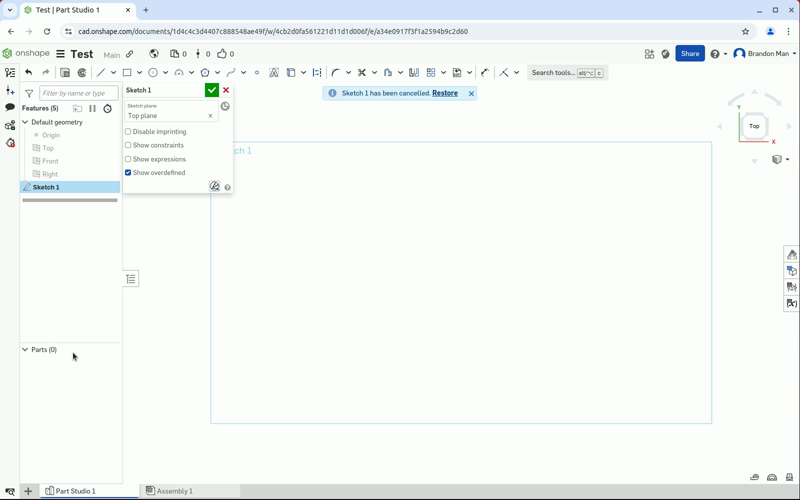
key(l)
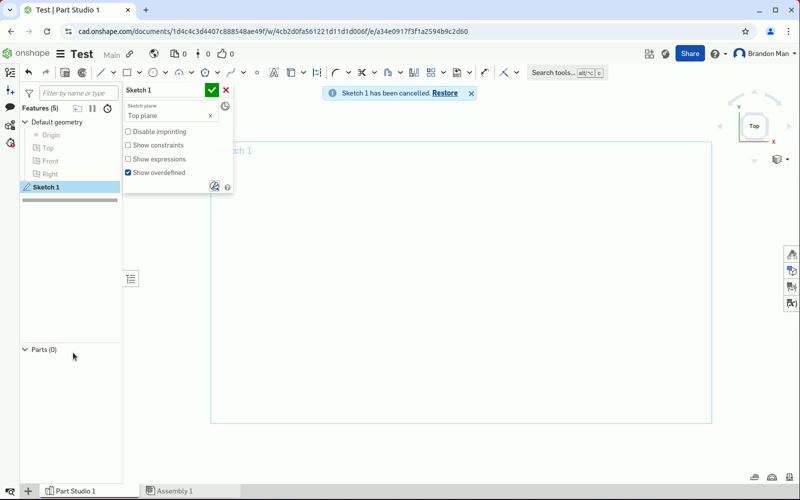
key_down(shift)
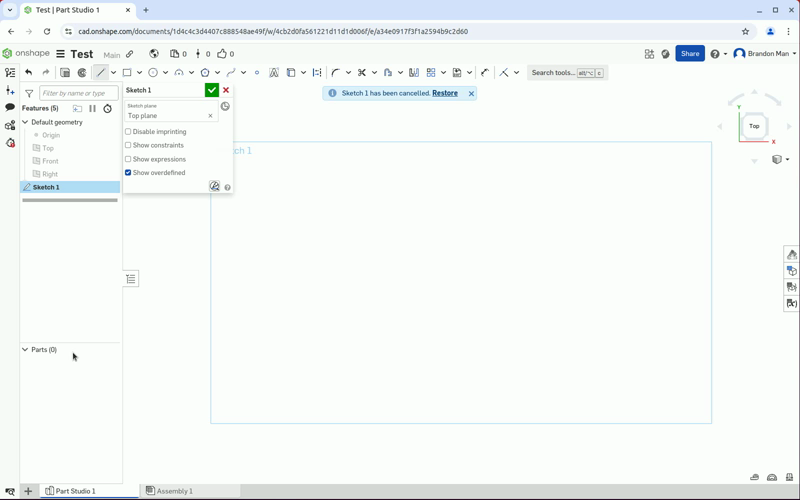
mouse_move(460, 282)
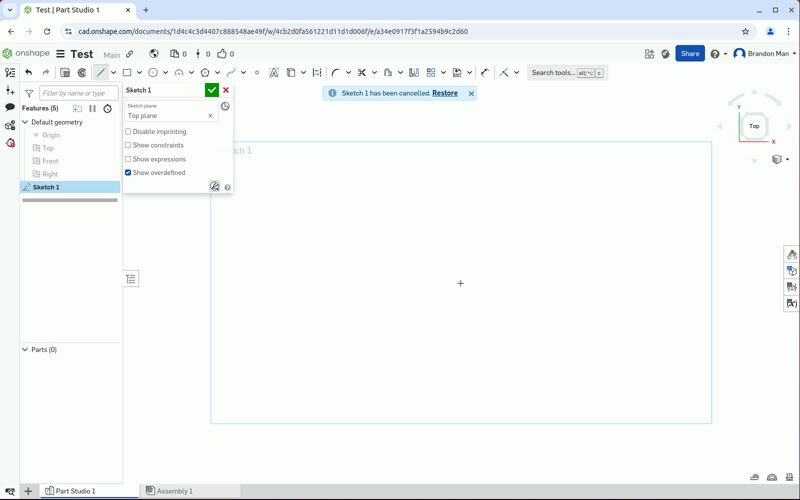
click(460, 282)
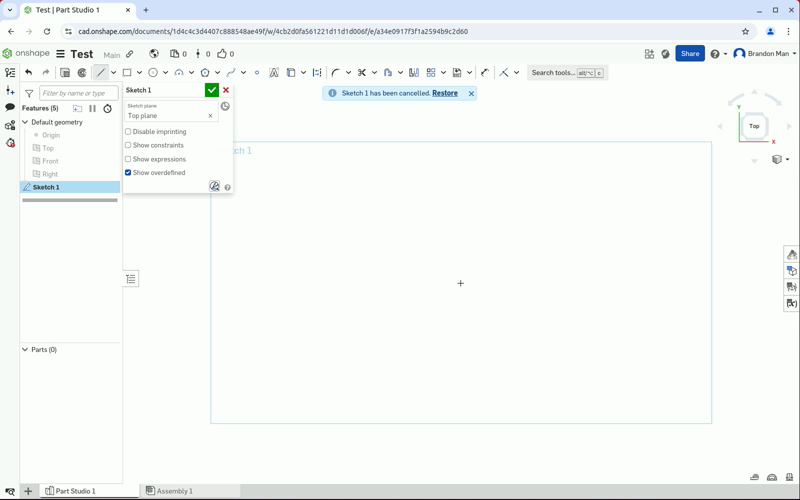
key_up(shift)
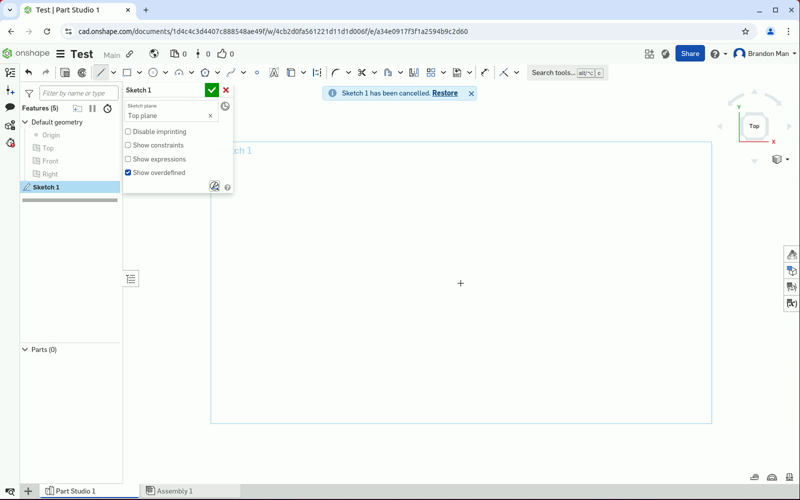
key_down(shift)
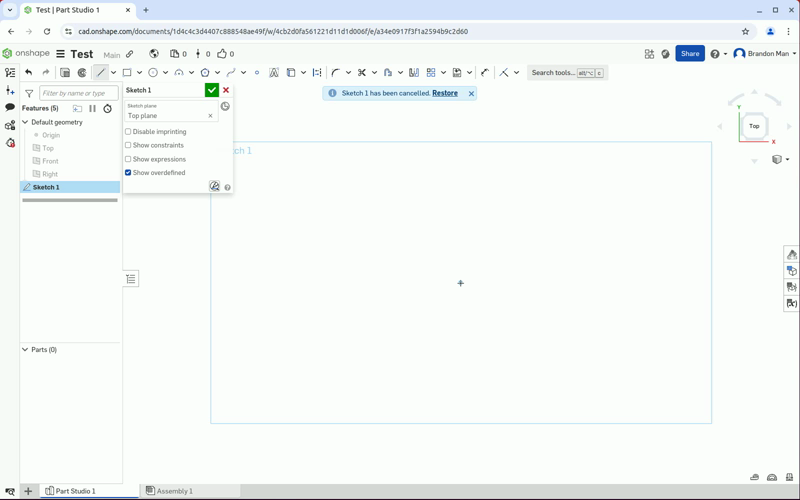
mouse_move(573, 282)
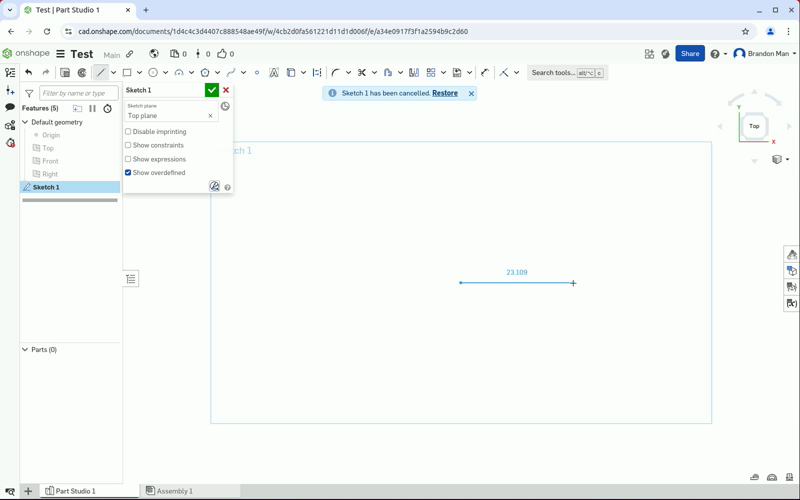
click(573, 282)
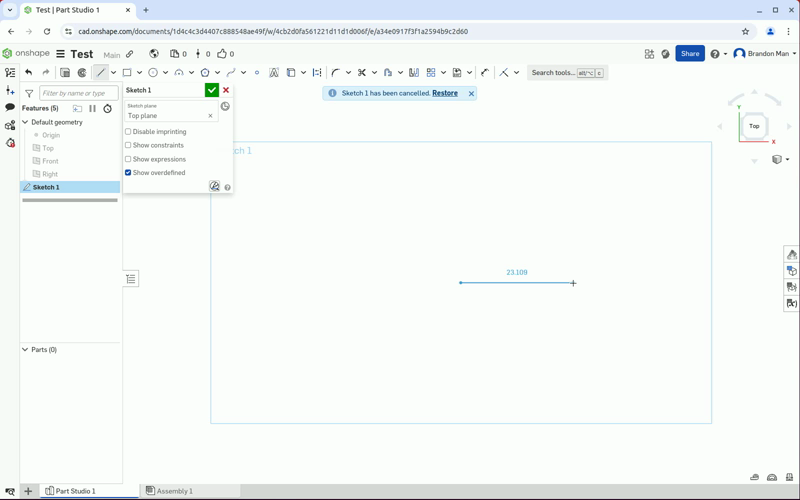
key_up(shift)
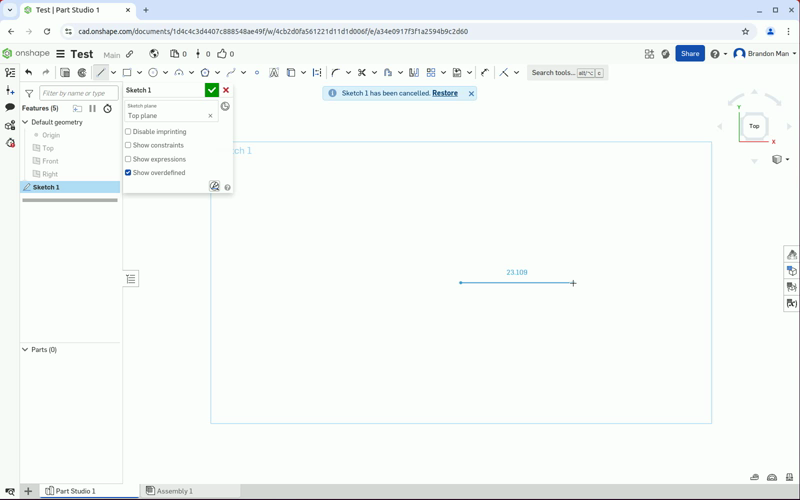
key_down(shift)
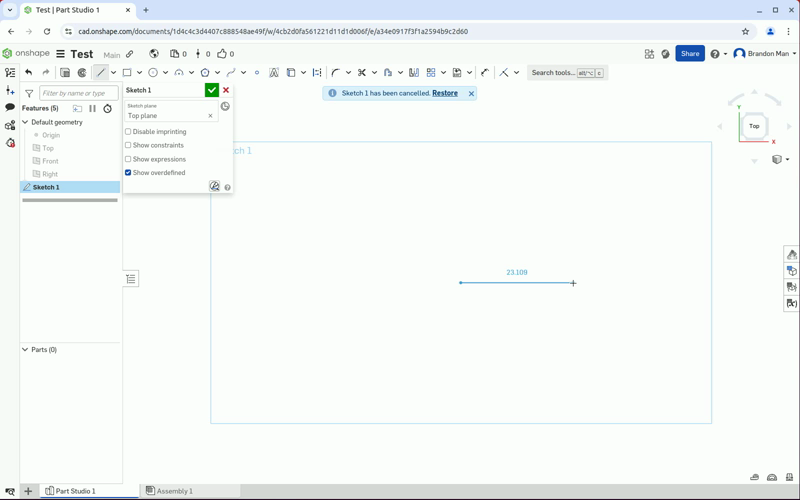
mouse_move(589, 282)
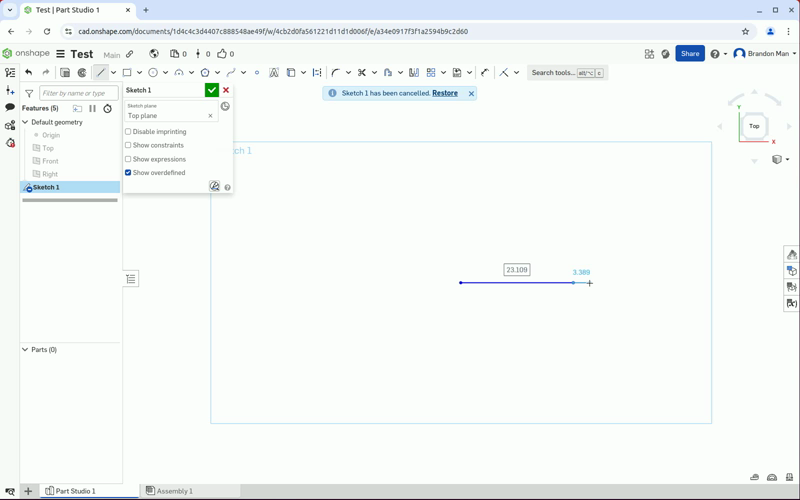
mouse_move(573, 226)
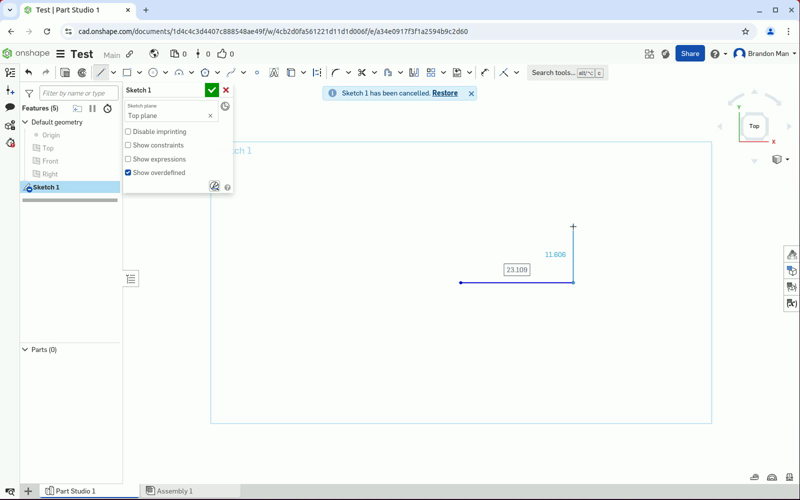
click(573, 226)
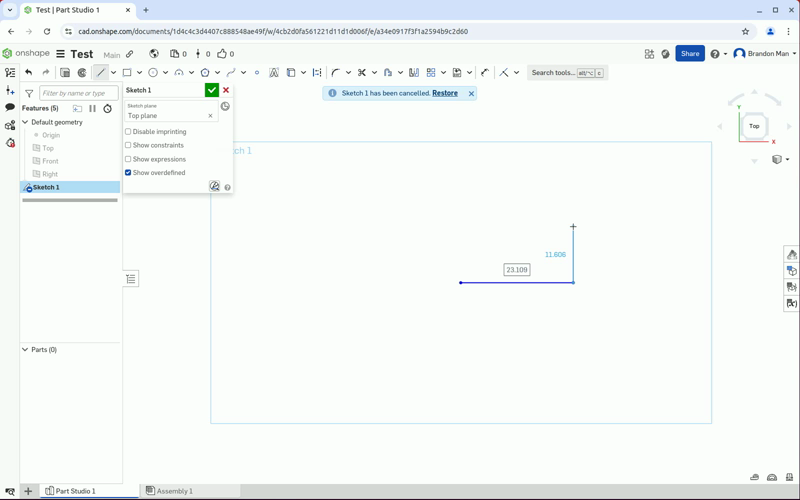
key_up(shift)
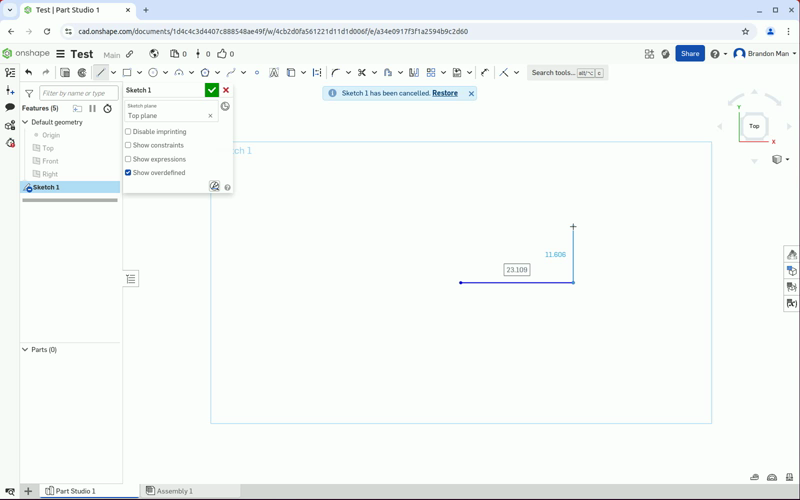
key_down(shift)
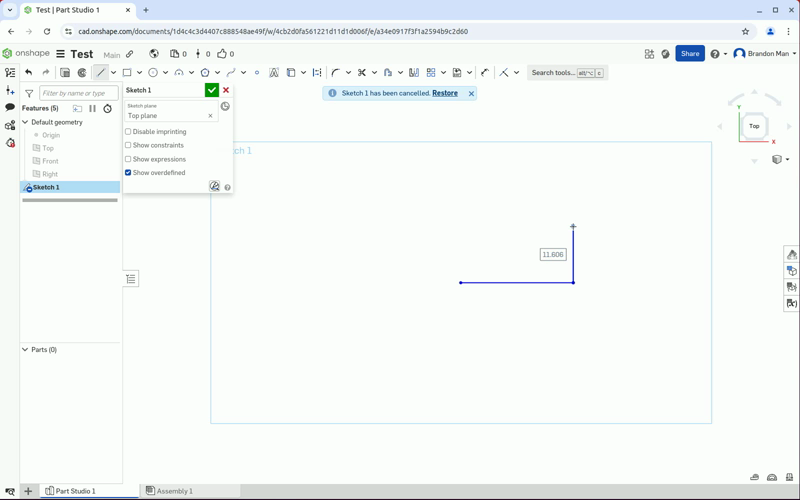
mouse_move(460, 226)
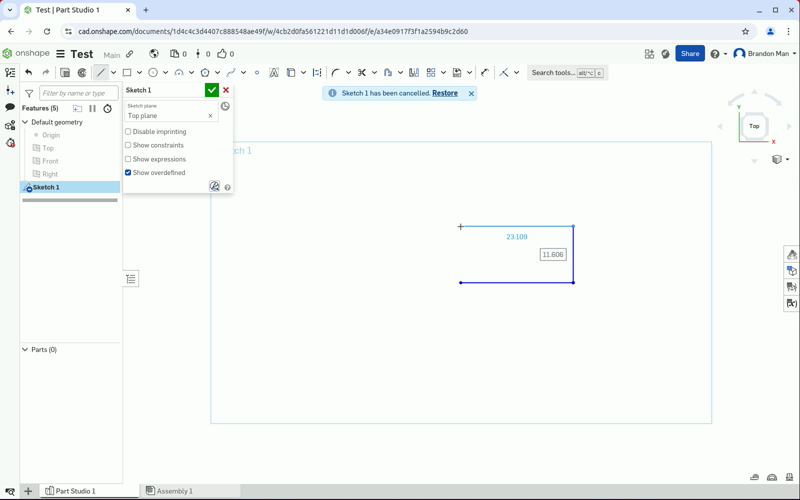
click(460, 226)
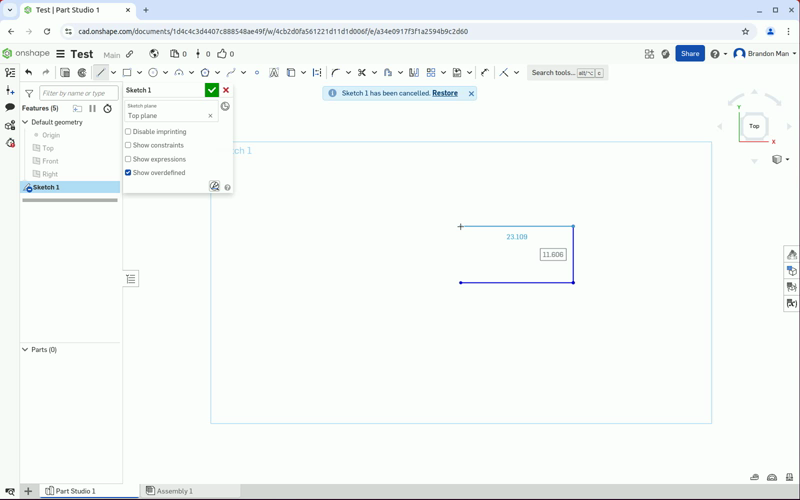
key_up(shift)
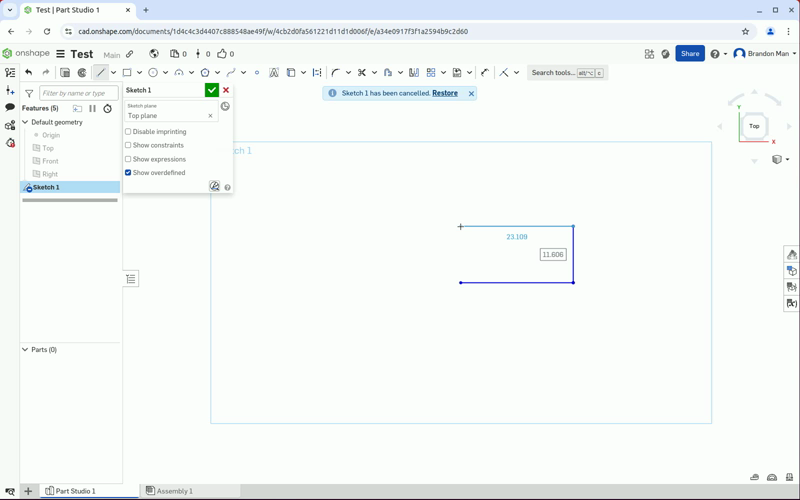
mouse_move(490, 226)
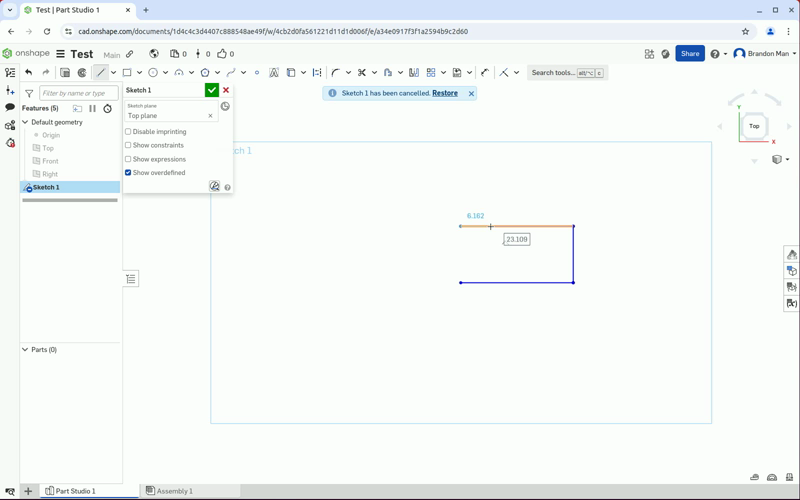
key_down(shift)
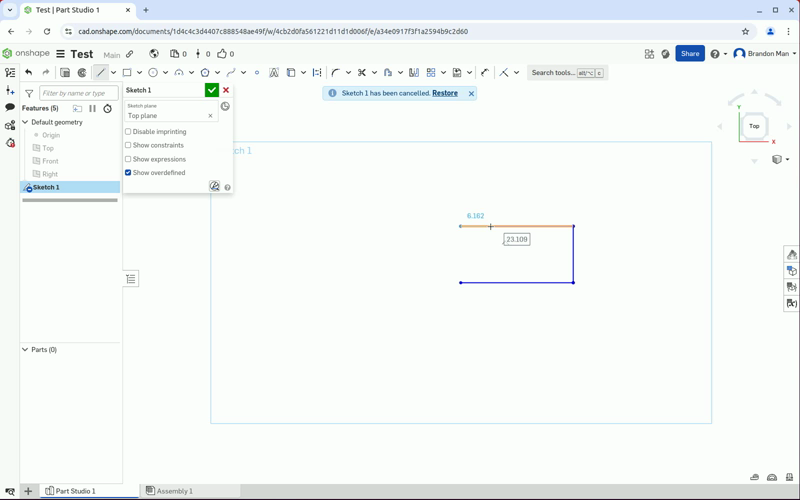
mouse_move(460, 282)
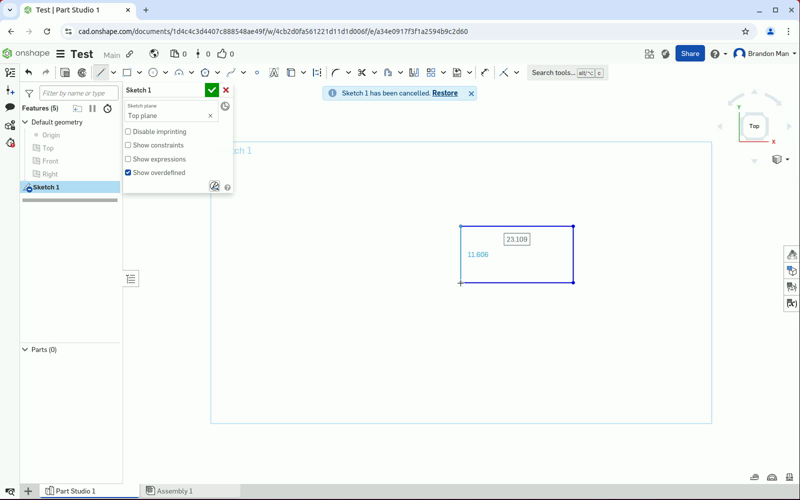
key_up(shift)
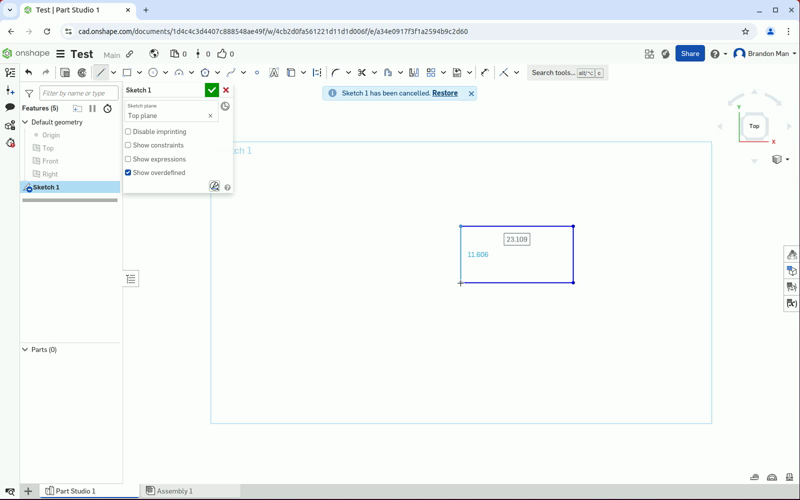
click(460, 282)
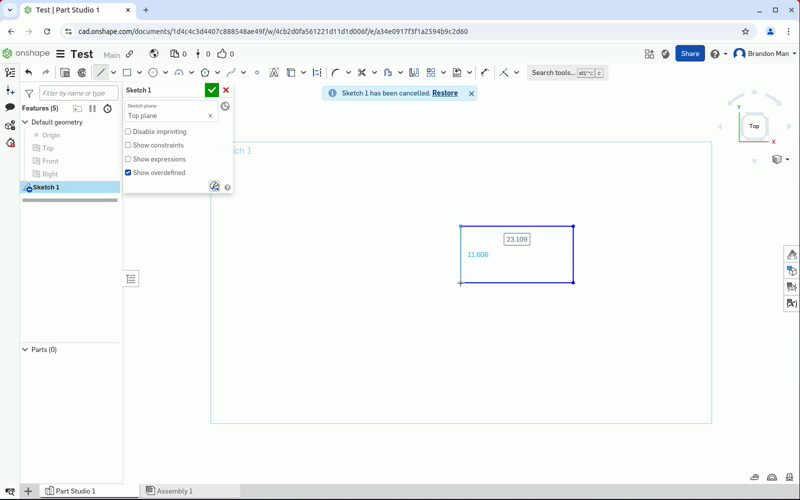
key(esc)
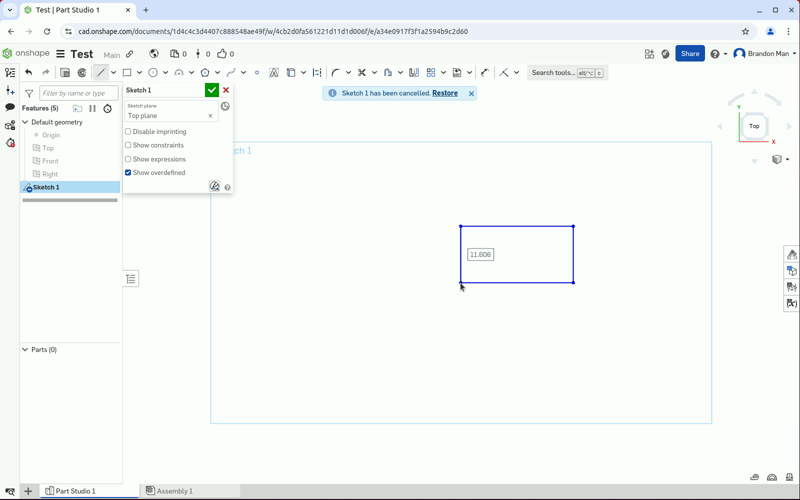
mouse_move(514, 231)
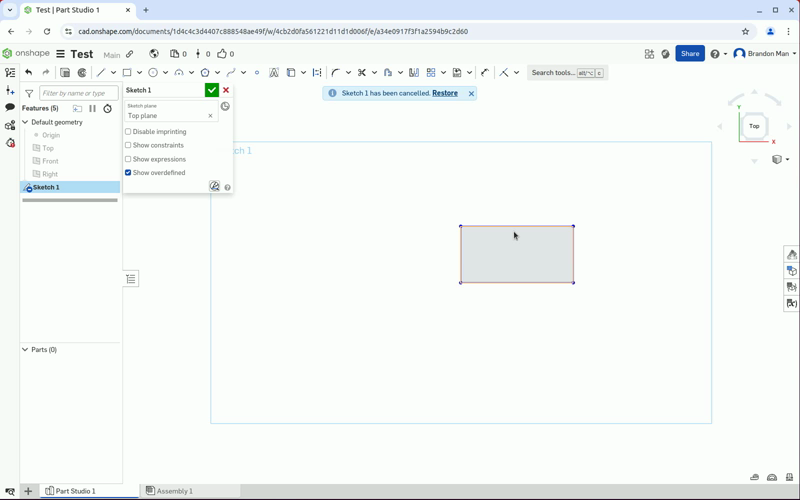
click(514, 231)
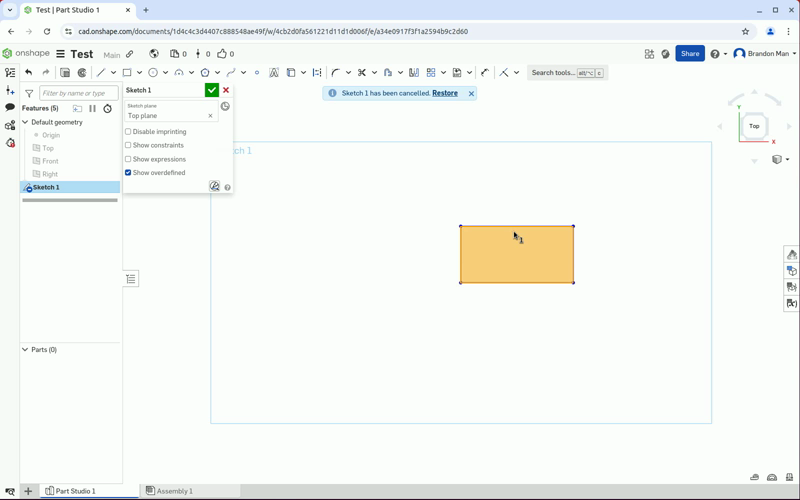
mouse_move(73, 352)
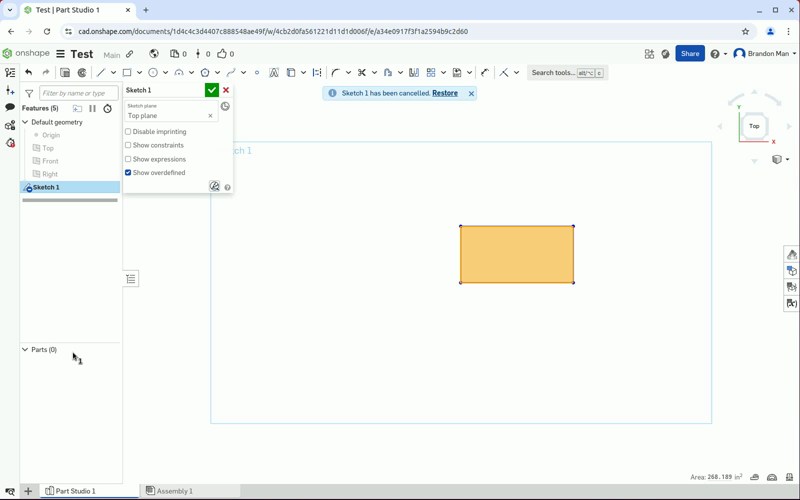
key(shift+y)
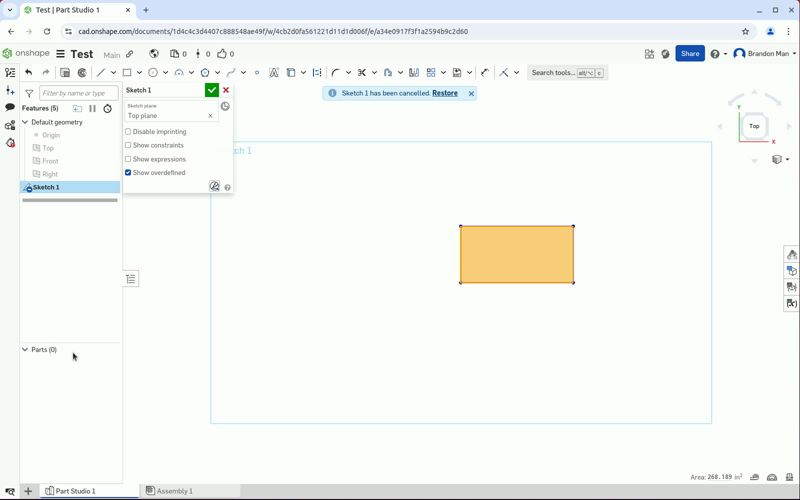
key(shift+e)
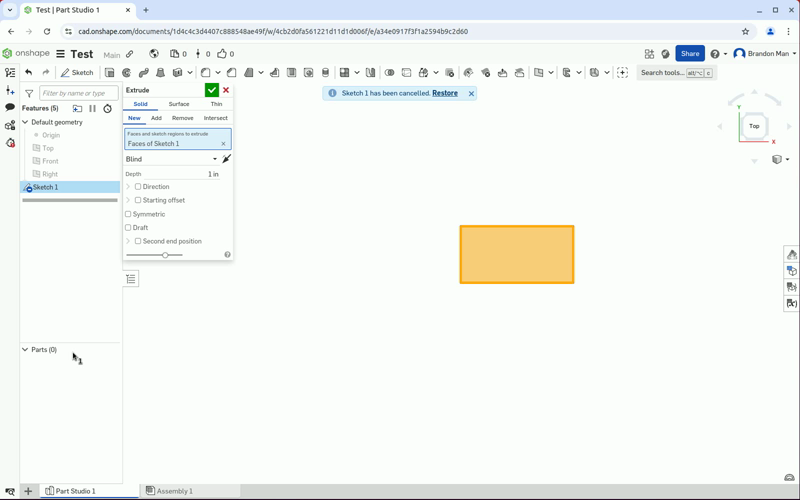
mouse_move(143, 106)
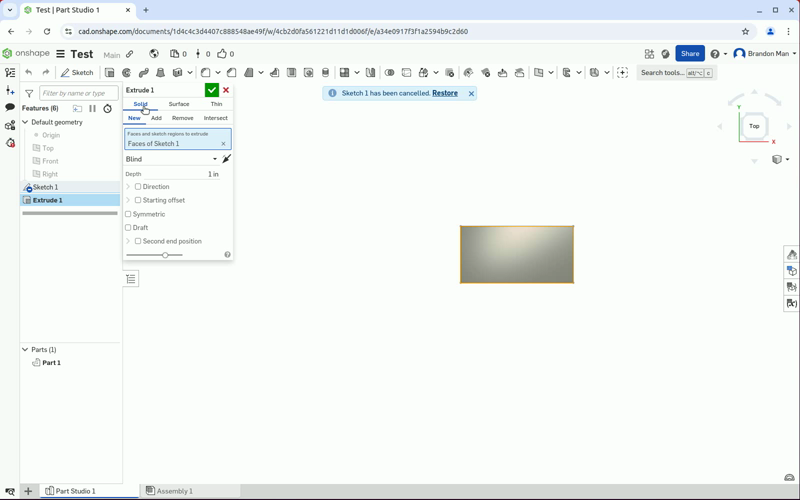
click(143, 106)
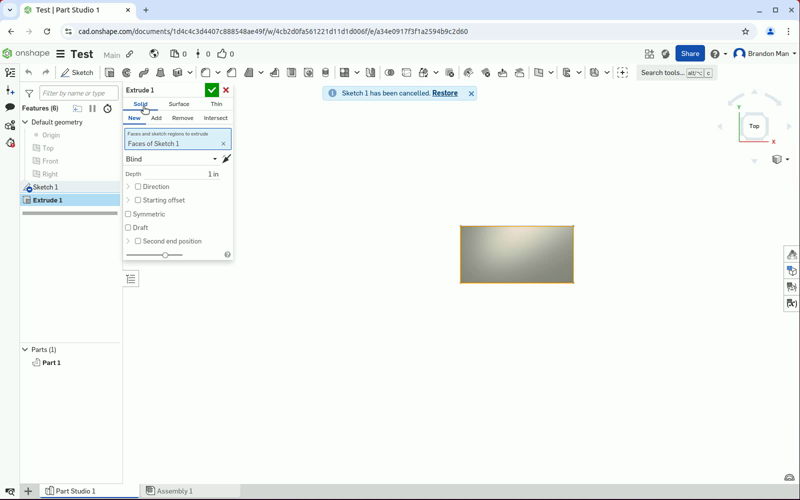
mouse_move(137, 120)
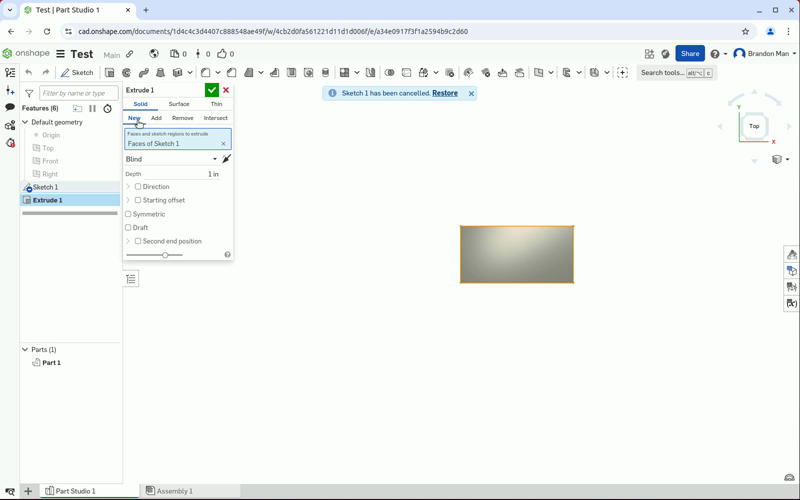
click(137, 120)
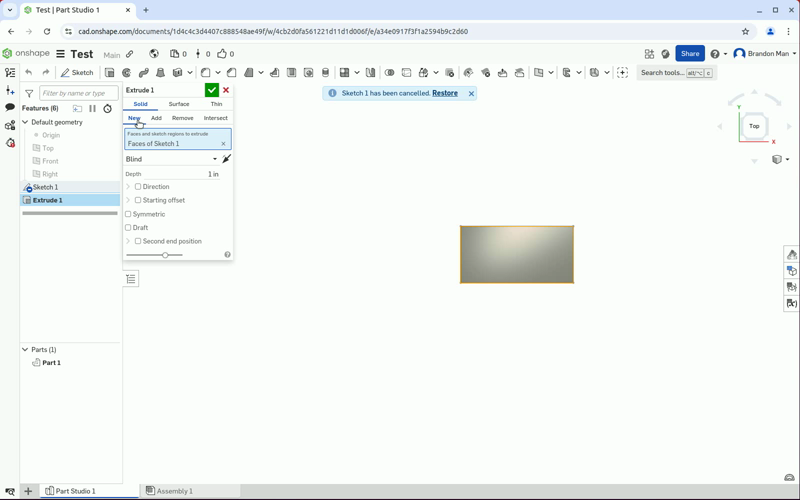
key(tab, 4)
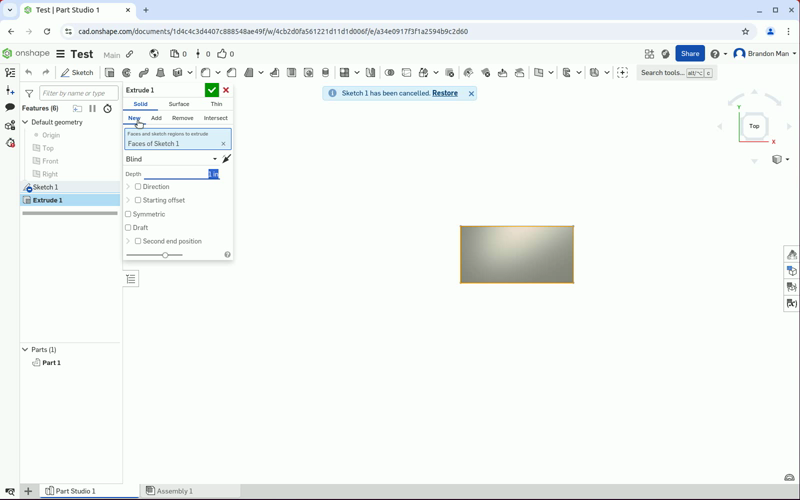
text(0.481)
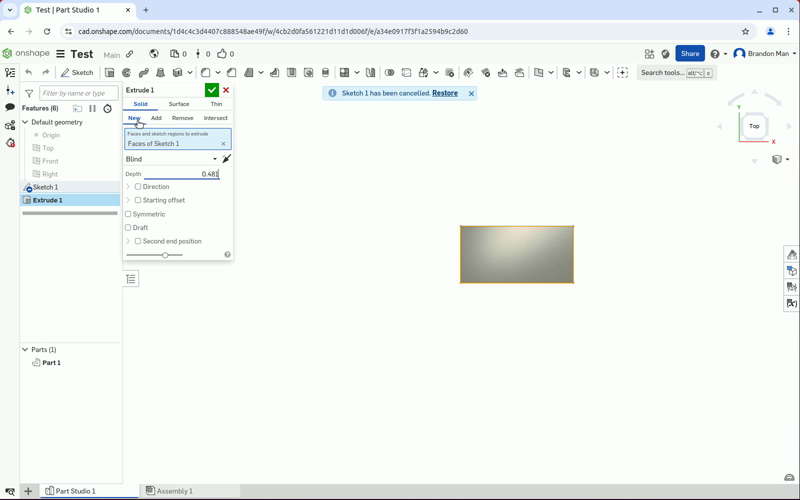
key(enter)
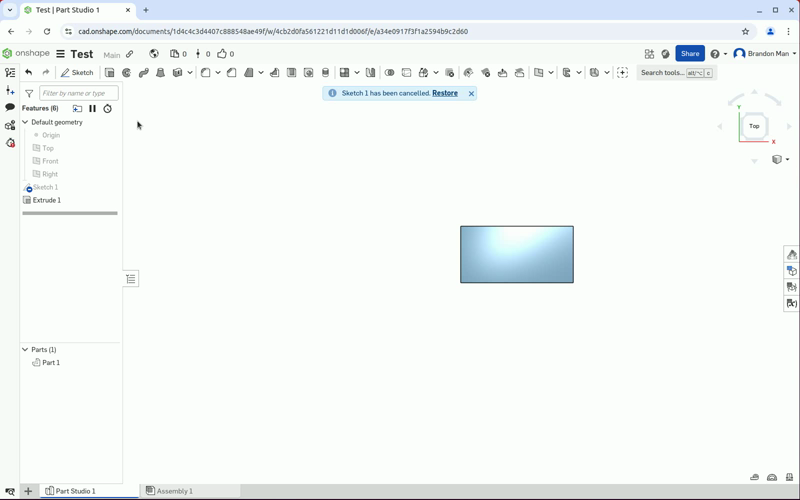
key(shift+h)
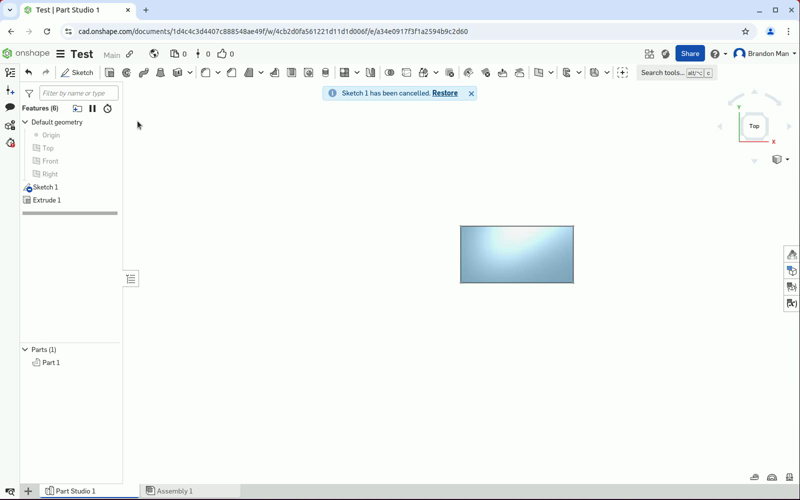
key(shift+h)
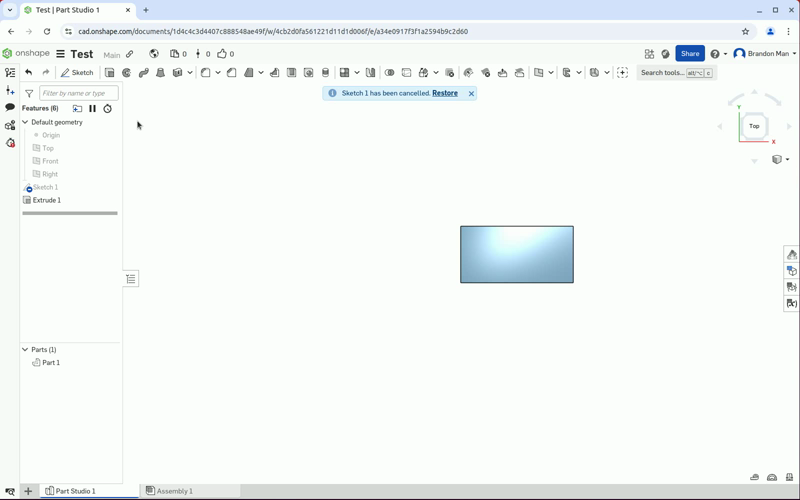
mouse_move(73, 189)
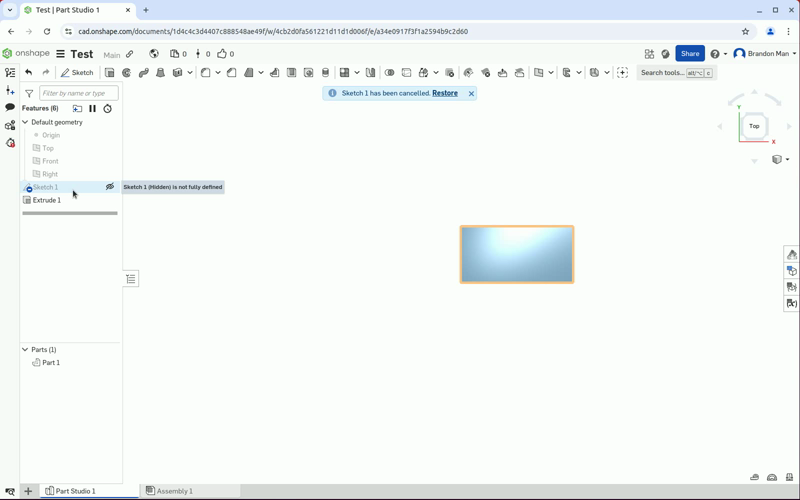
click(73, 189)
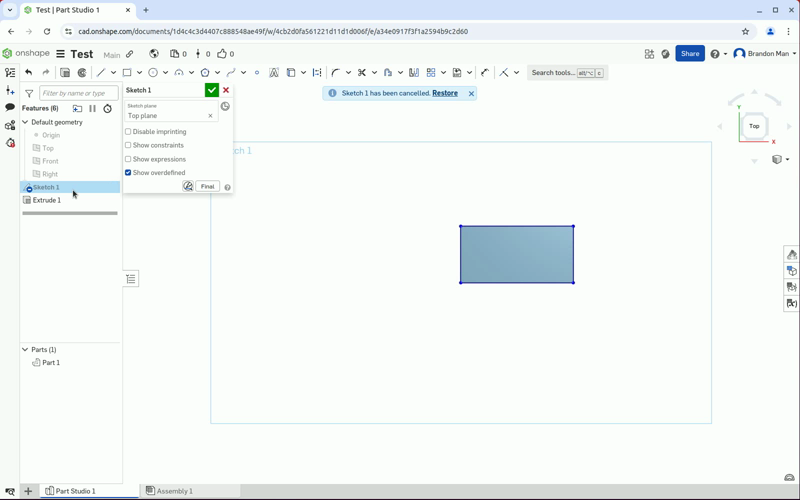
mouse_move(229, 92)
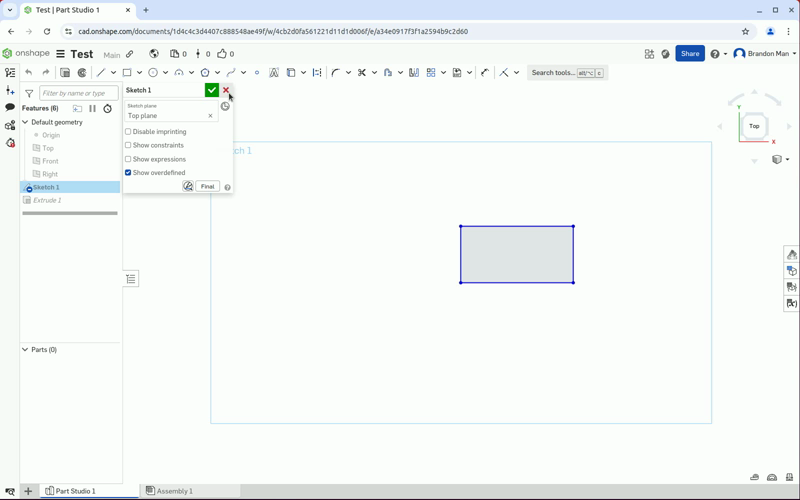
click(229, 92)
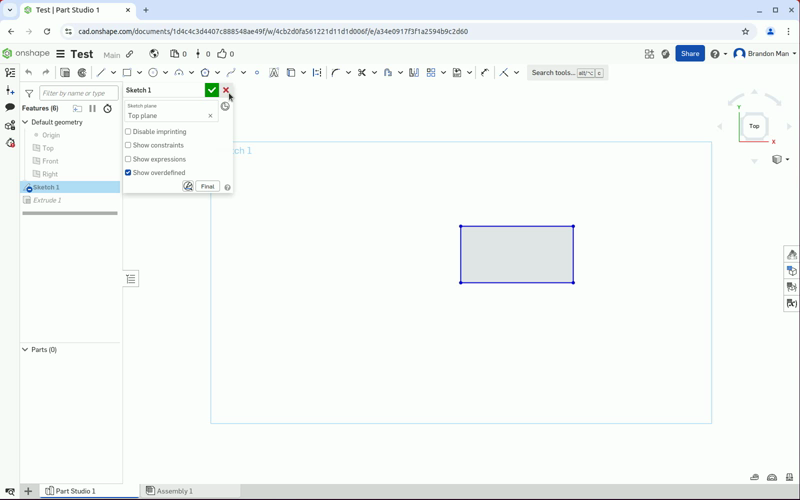
key(shift+s)
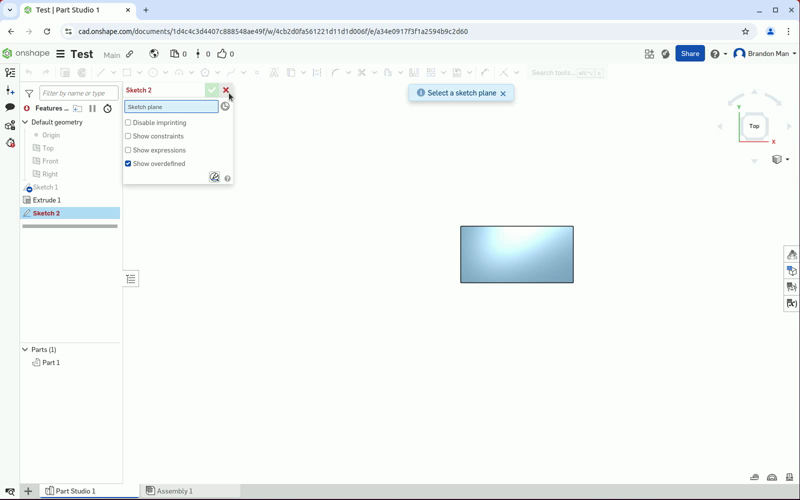
mouse_move(73, 150)
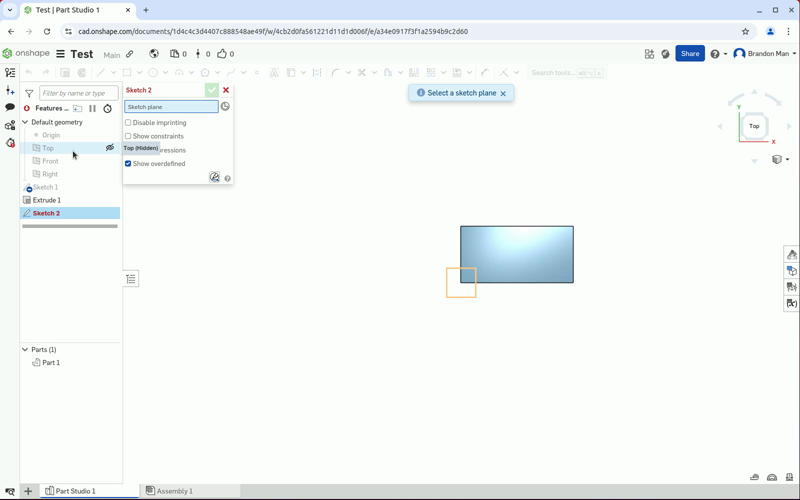
click(73, 150)
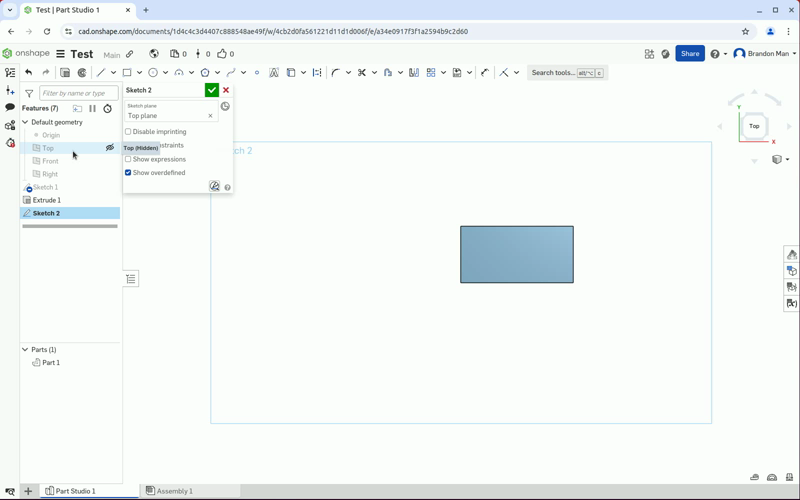
mouse_move(73, 352)
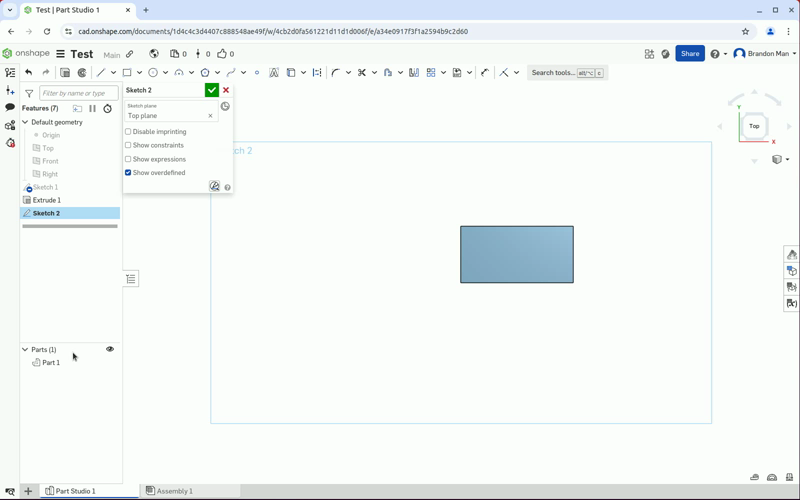
key(y)
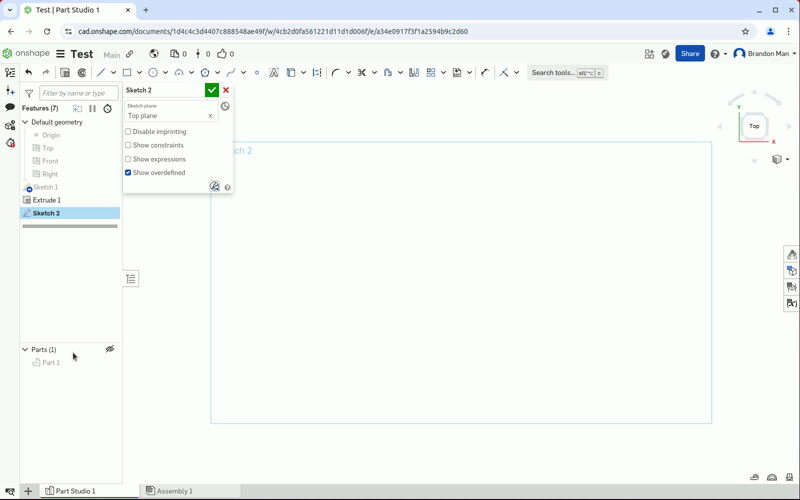
key(l)
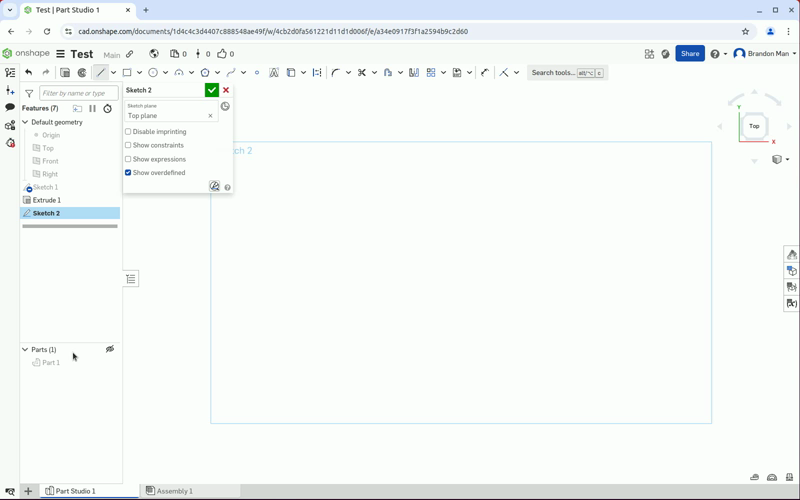
key_down(shift)
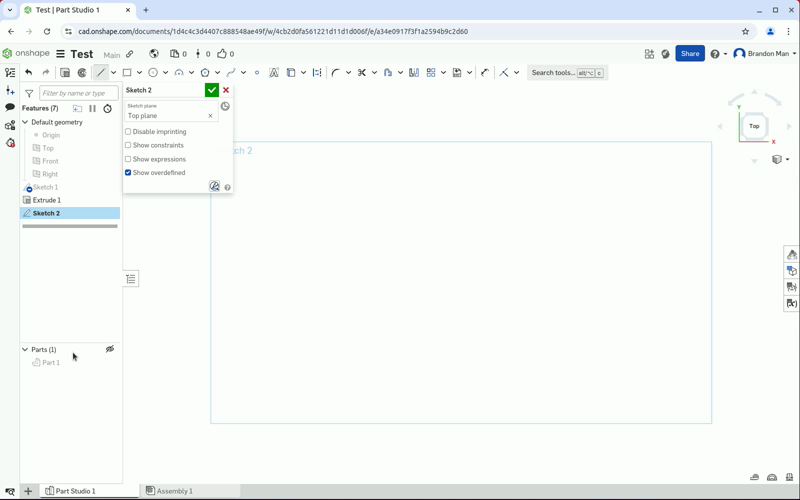
mouse_move(460, 282)
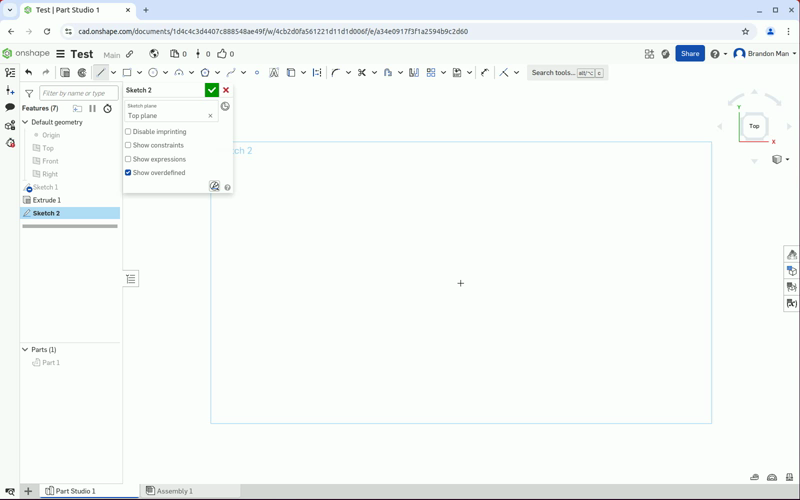
click(460, 282)
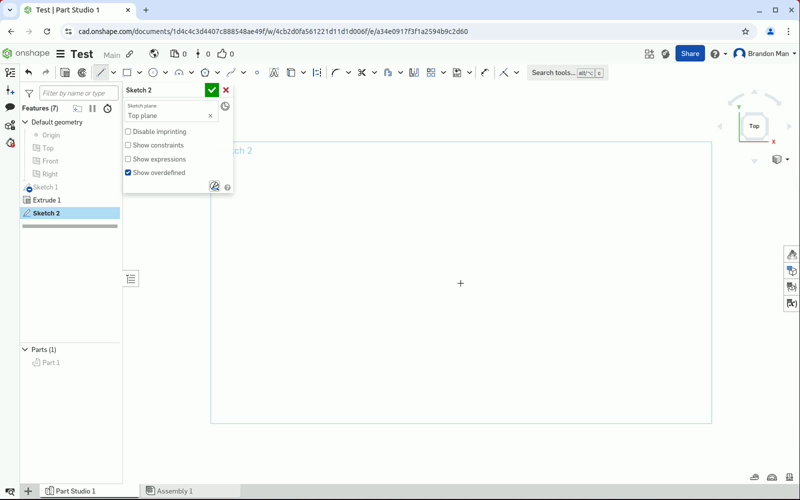
key_up(shift)
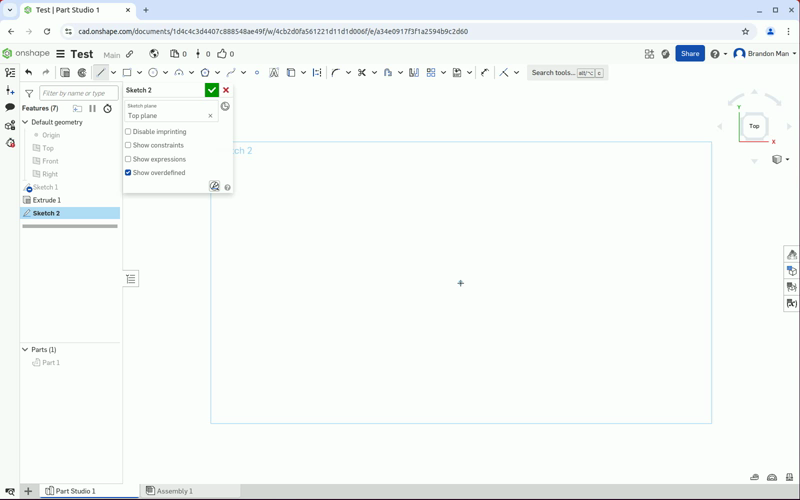
key_down(shift)
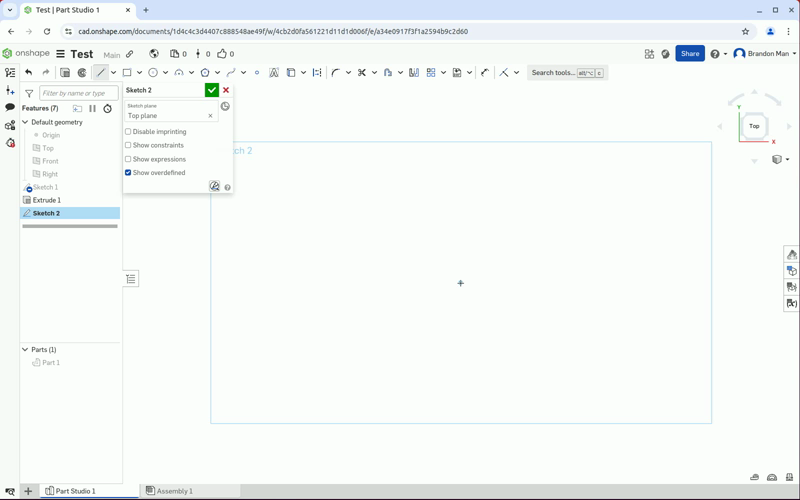
mouse_move(573, 282)
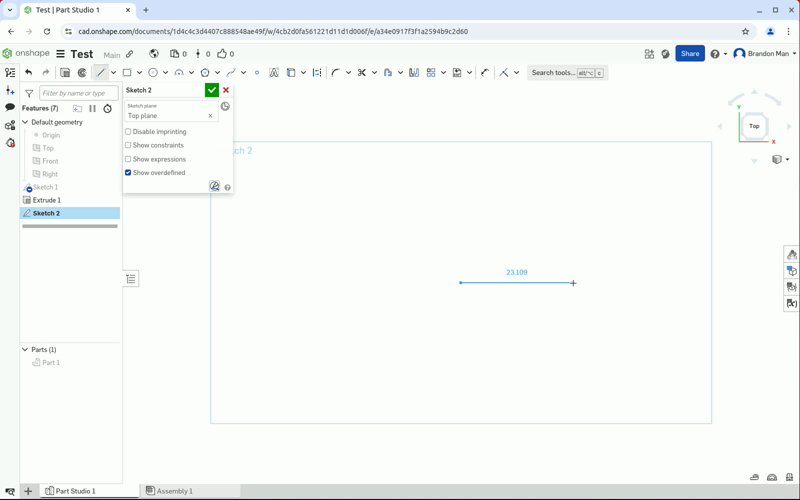
click(573, 282)
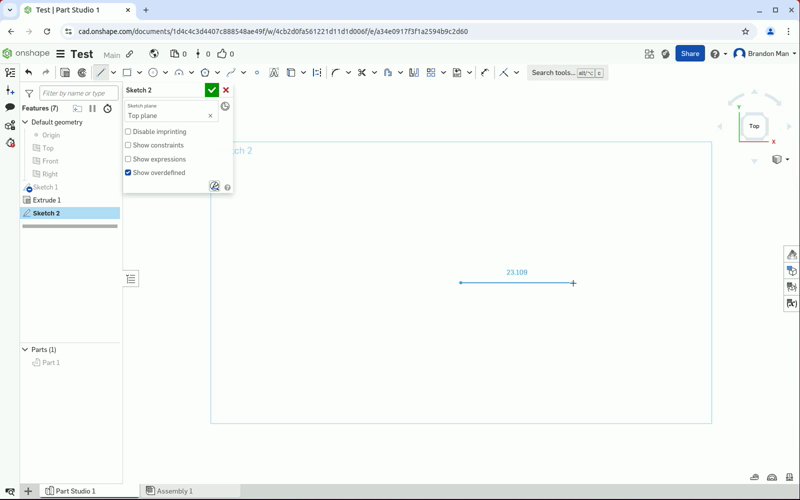
key_up(shift)
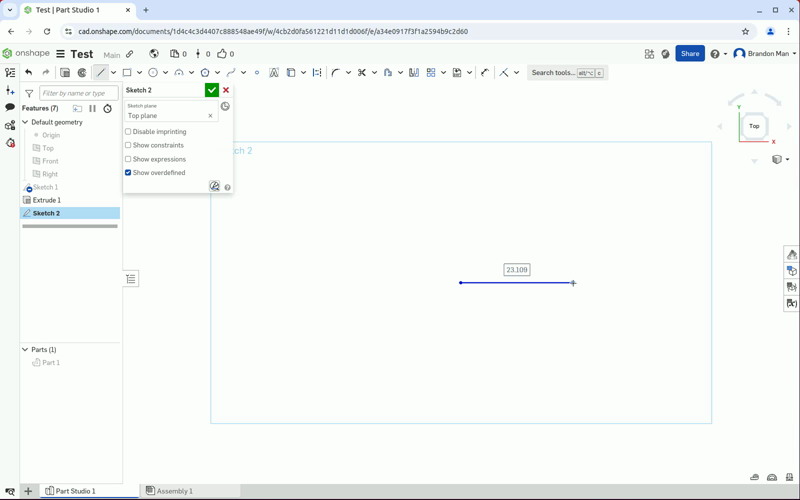
key_down(shift)
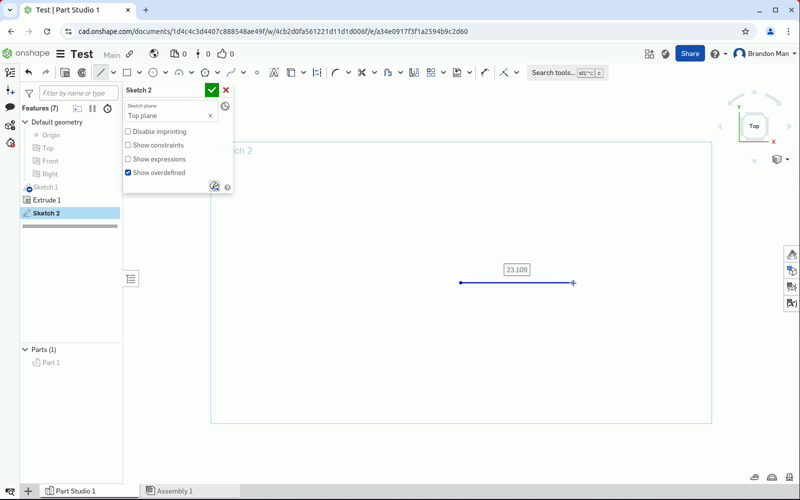
mouse_move(589, 282)
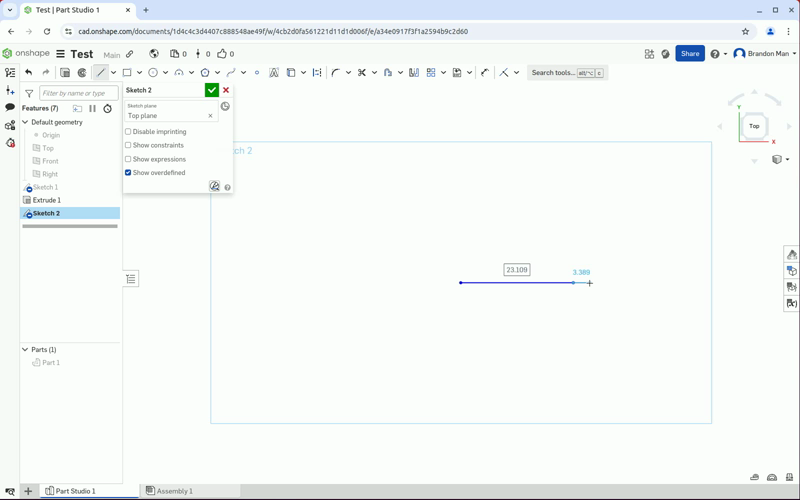
mouse_move(573, 226)
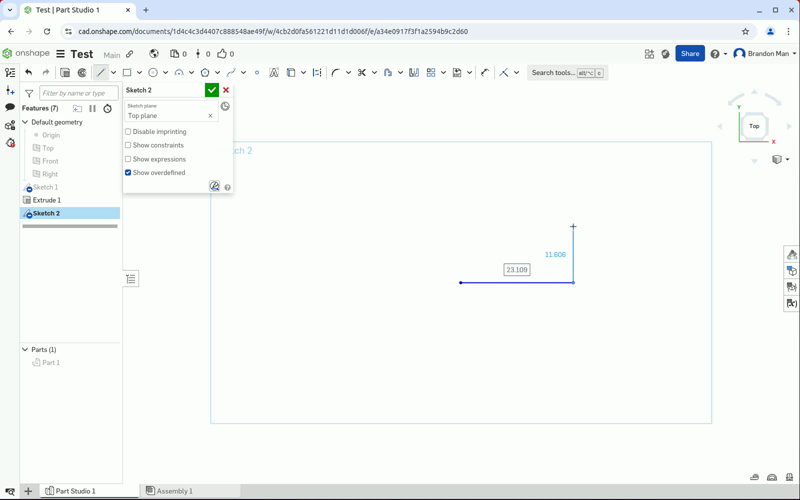
click(573, 226)
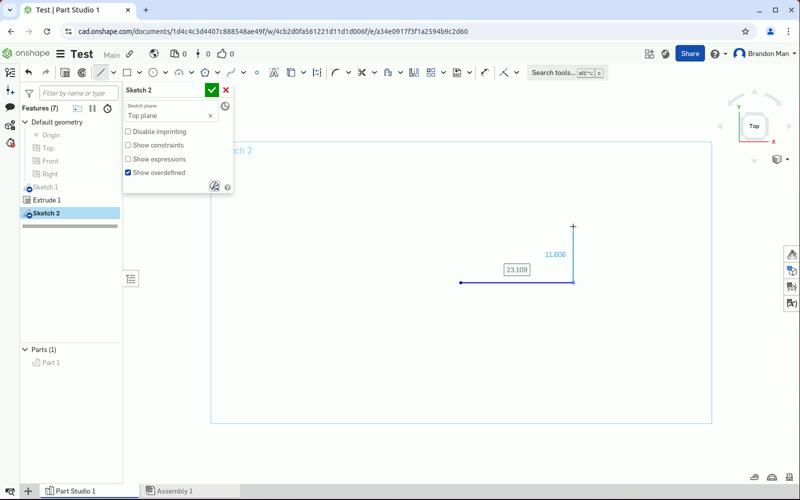
key_up(shift)
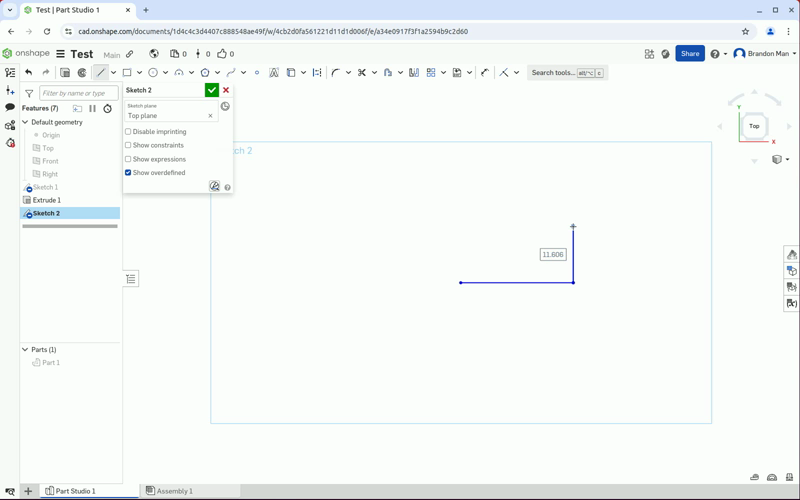
key_down(shift)
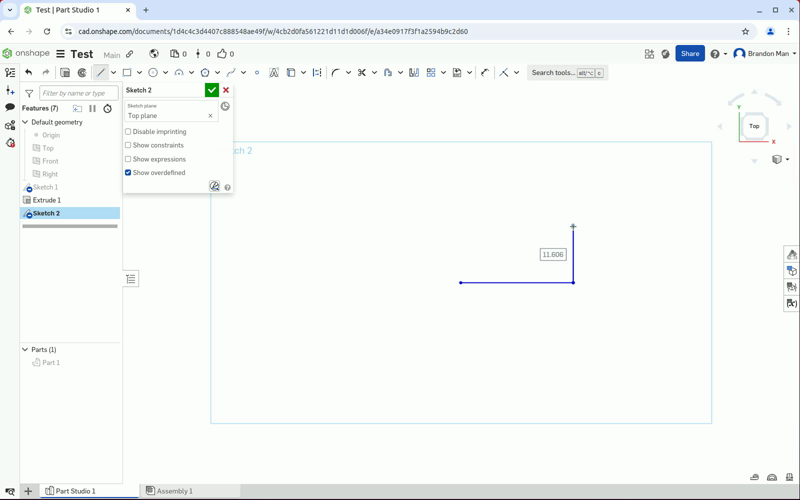
mouse_move(460, 226)
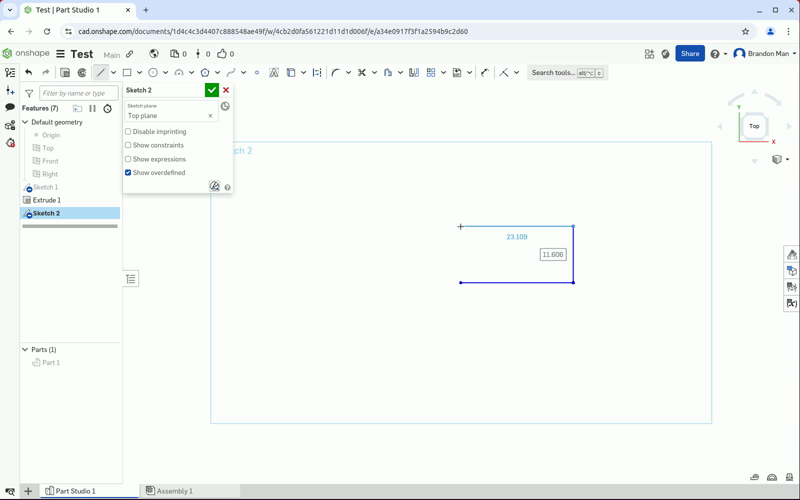
click(460, 226)
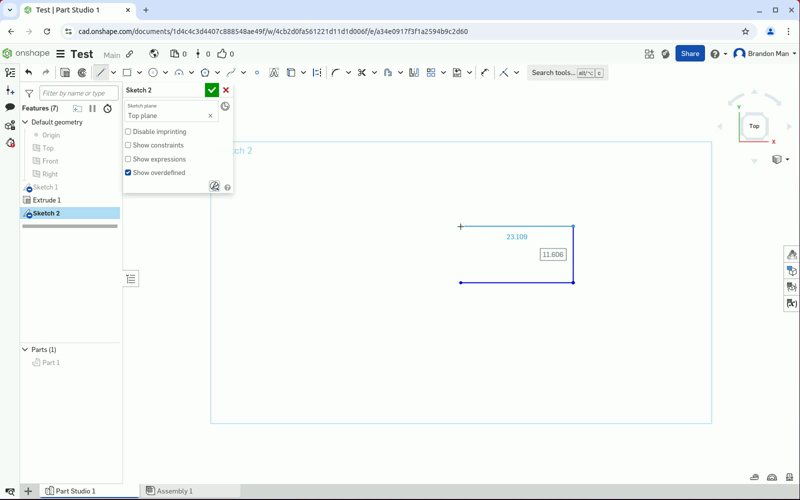
key_up(shift)
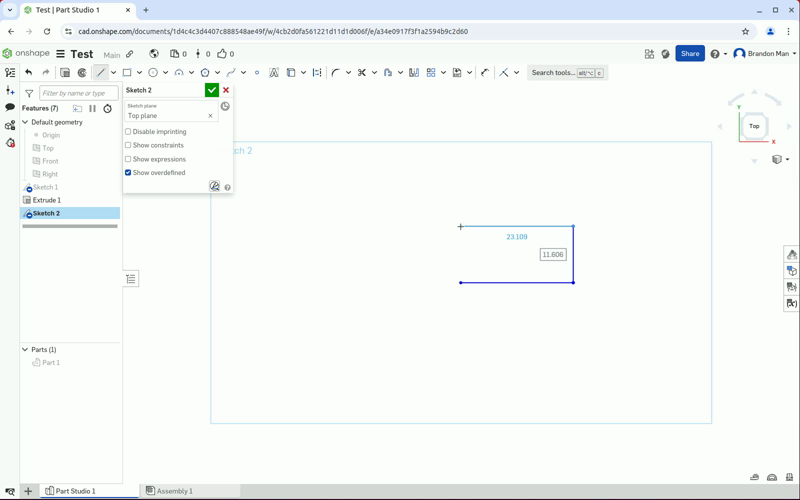
mouse_move(490, 226)
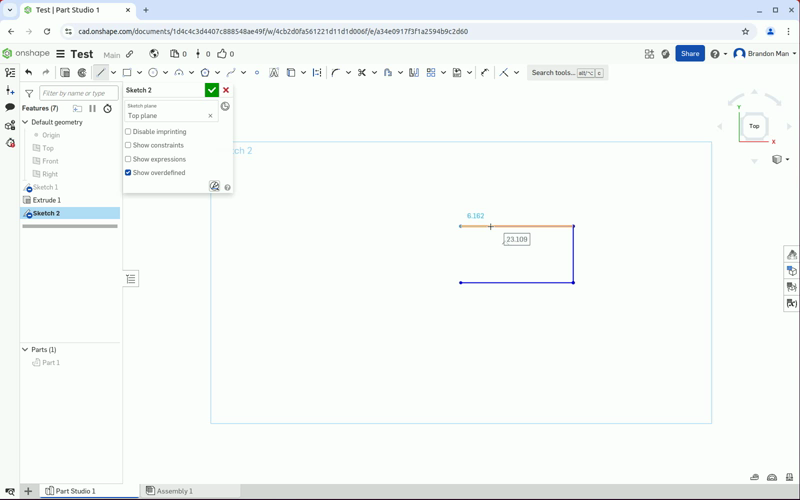
key_down(shift)
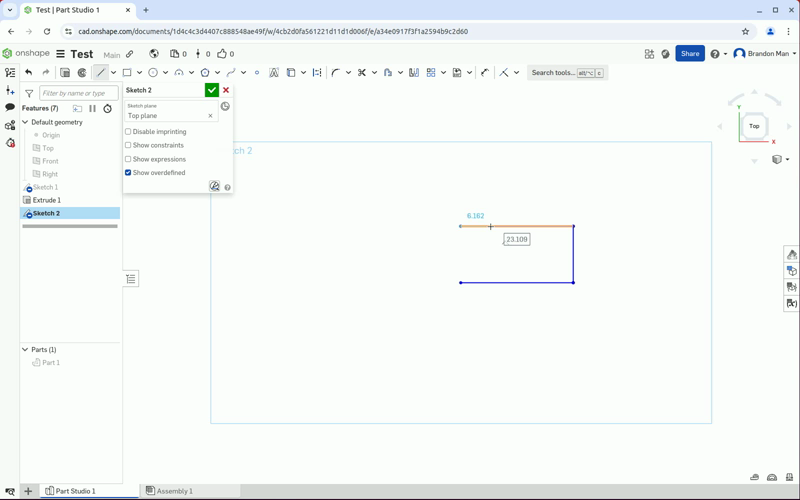
mouse_move(460, 282)
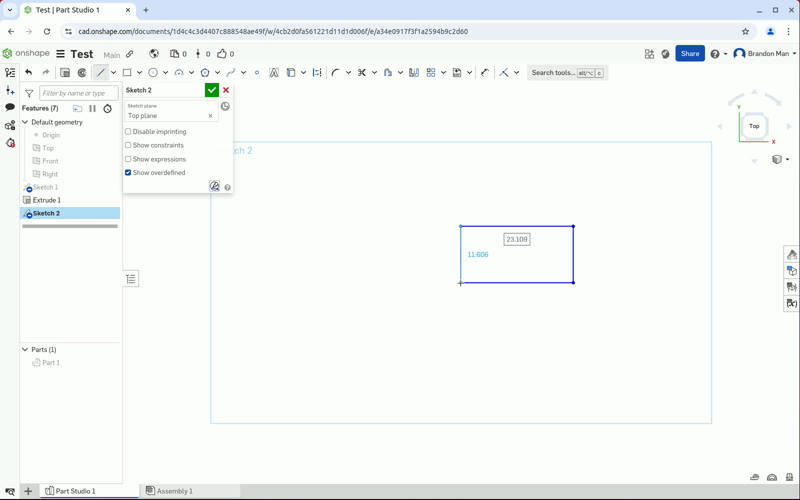
key_up(shift)
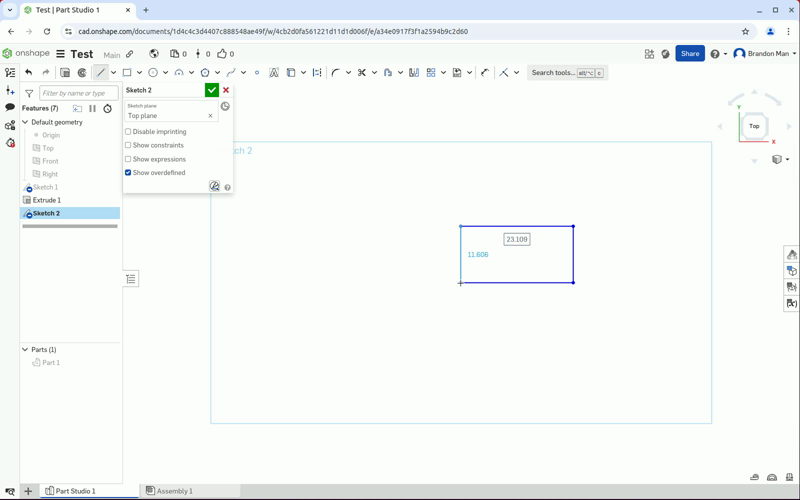
click(460, 282)
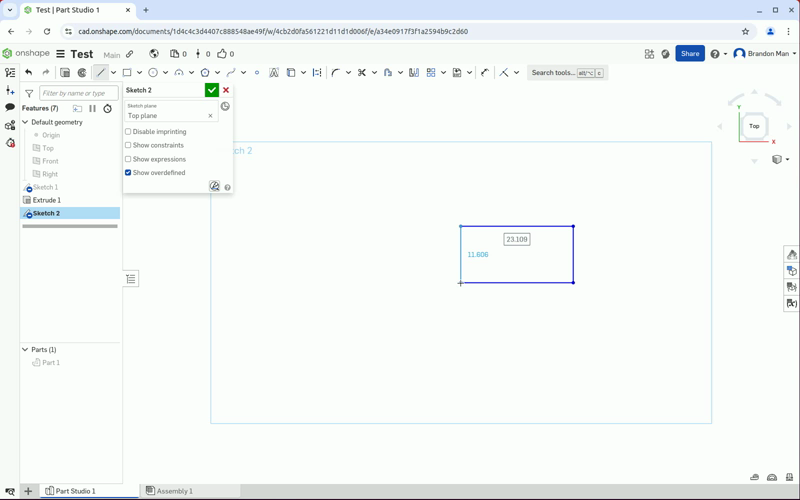
key(esc)
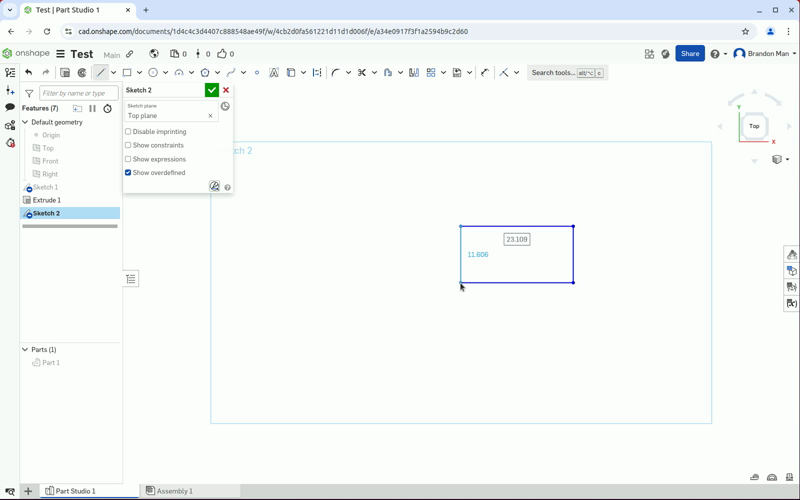
mouse_move(522, 236)
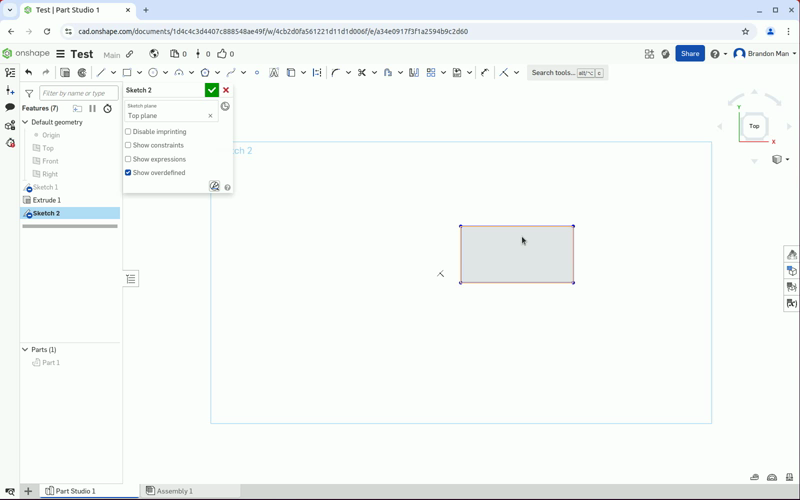
click(522, 236)
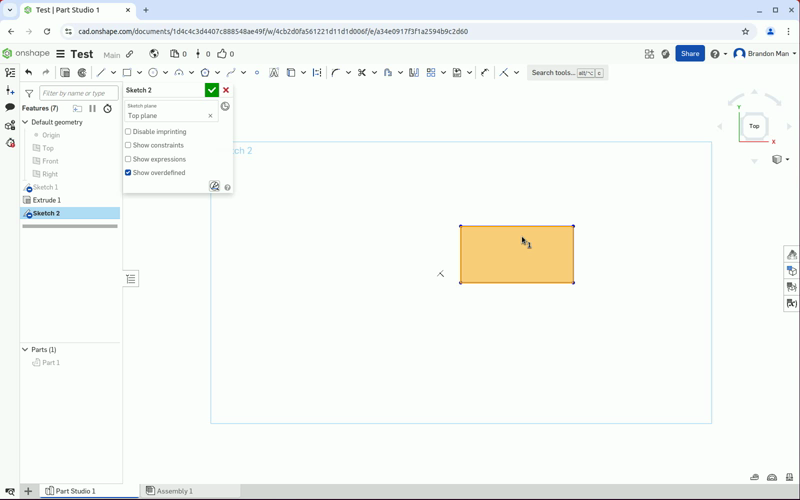
mouse_move(73, 352)
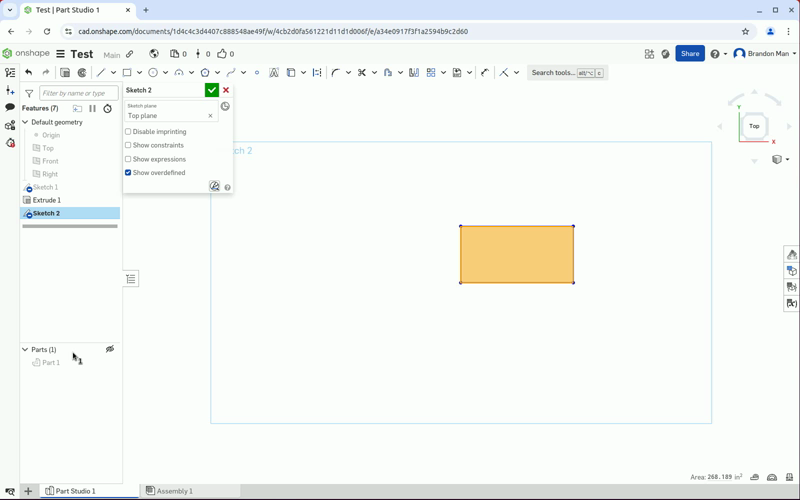
key(shift+y)
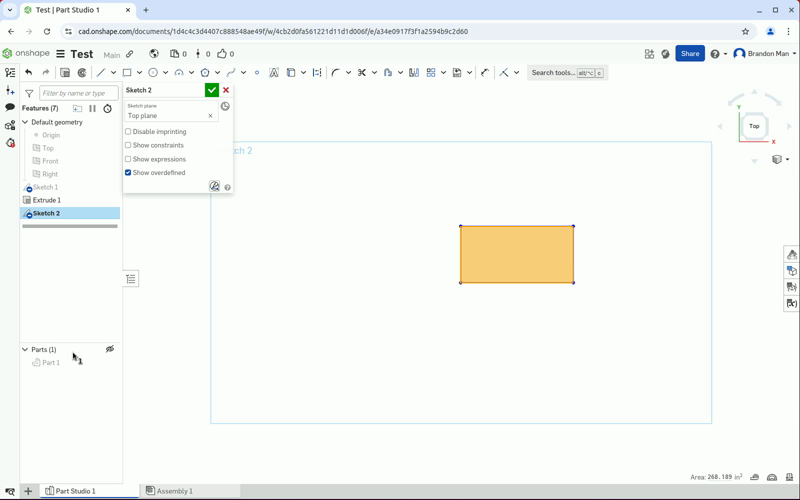
key(shift+e)
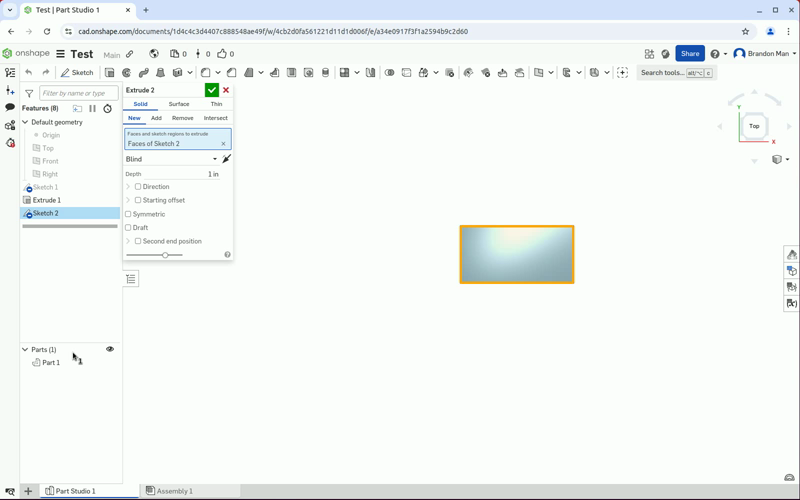
mouse_move(143, 106)
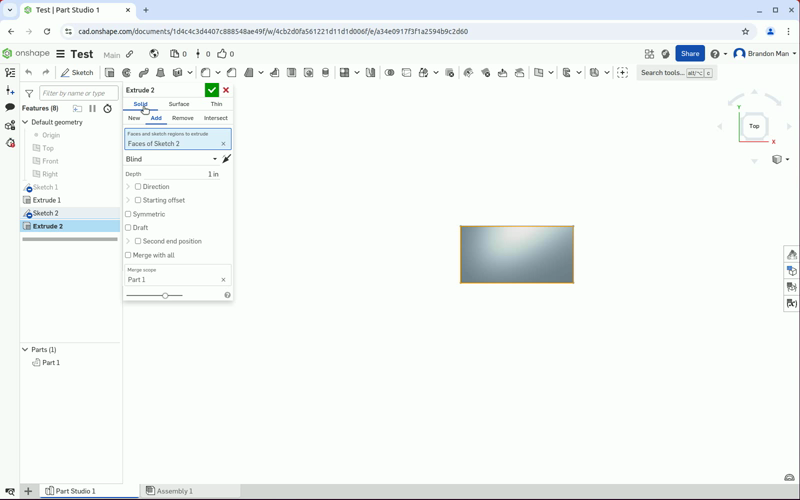
click(143, 106)
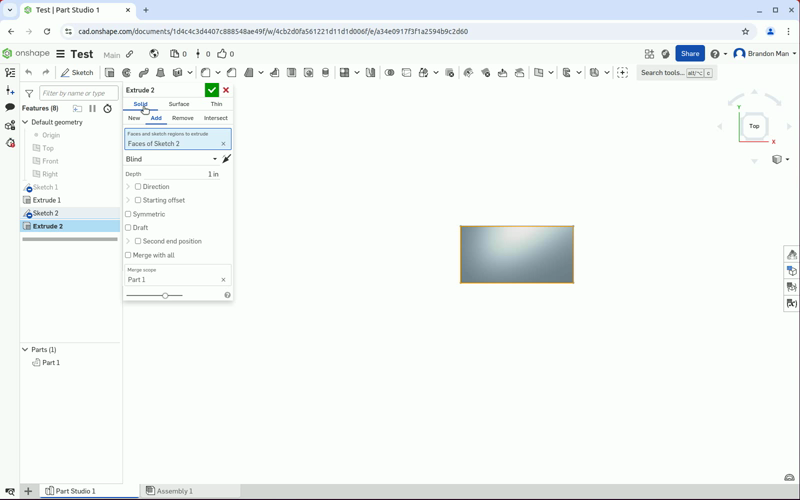
mouse_move(137, 120)
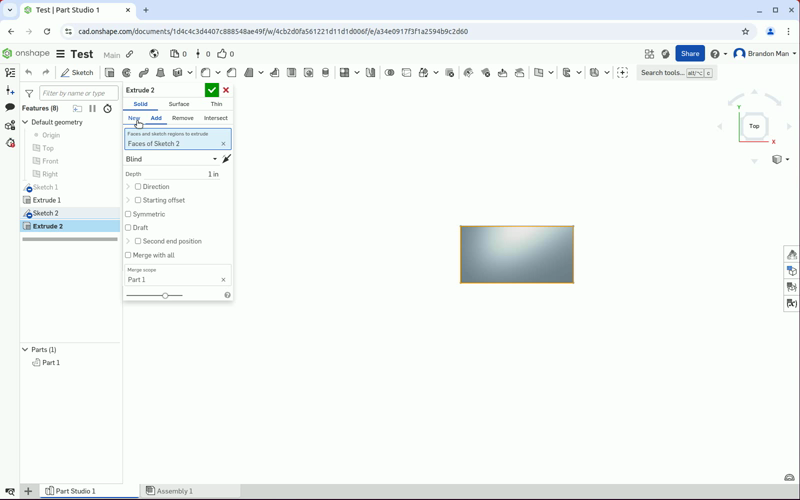
click(137, 120)
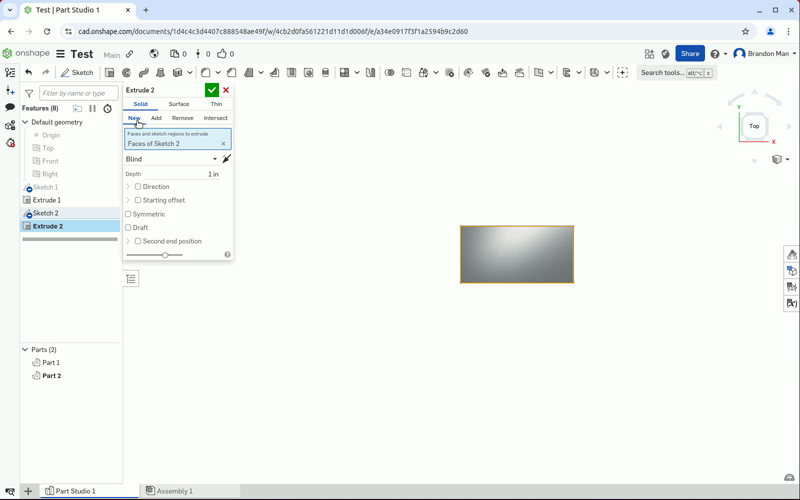
key(tab, 4)
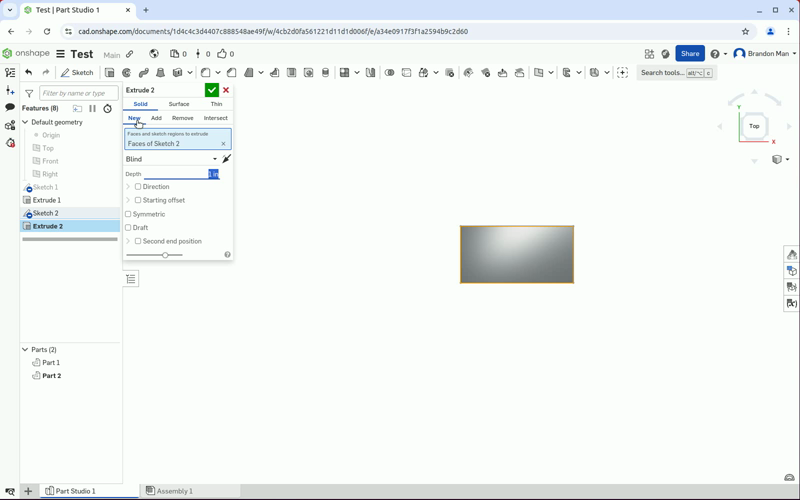
text(0.481)
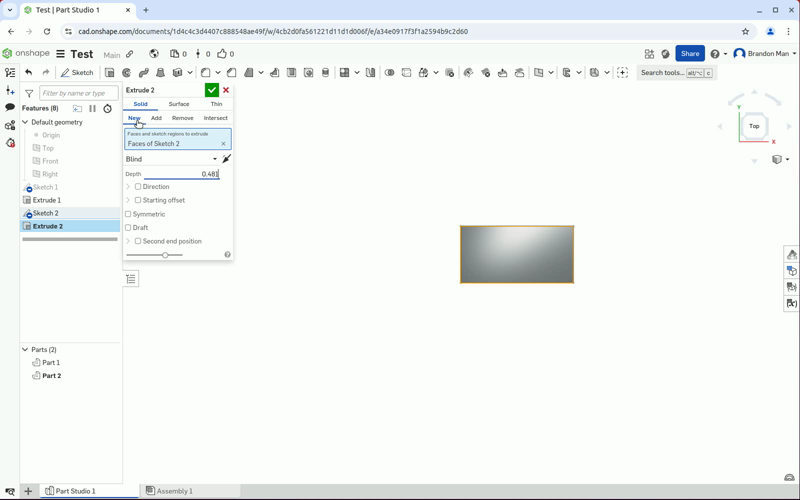
key(enter)
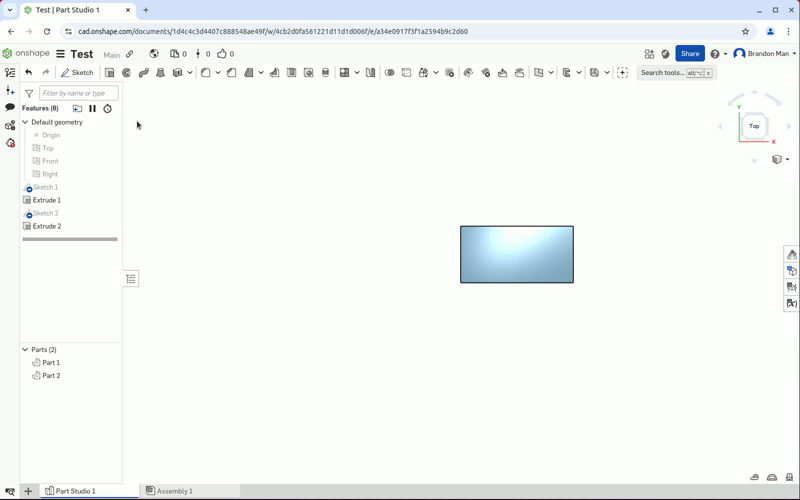
key(shift+h)
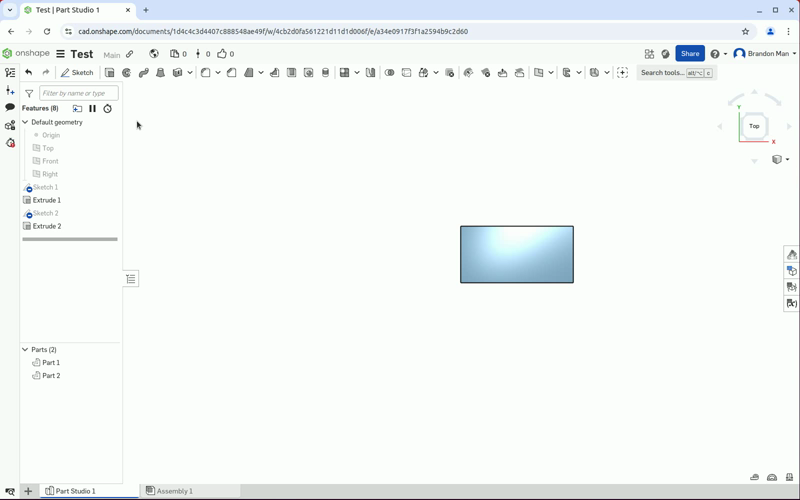
key(shift+h)
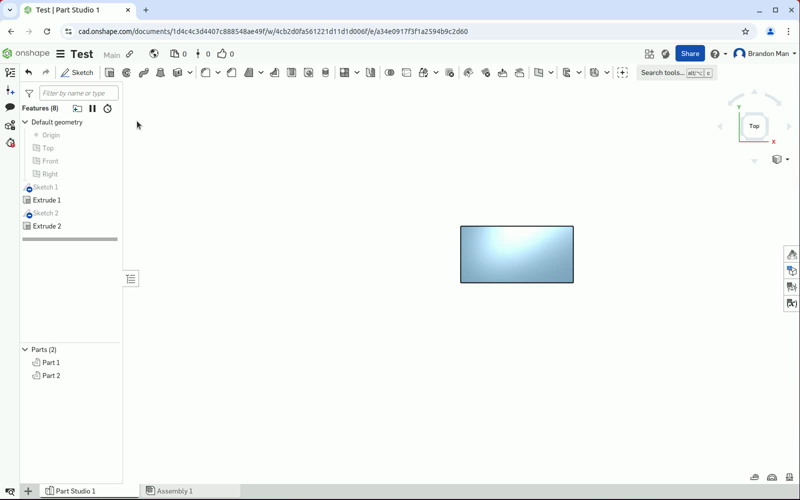
mouse_move(73, 189)
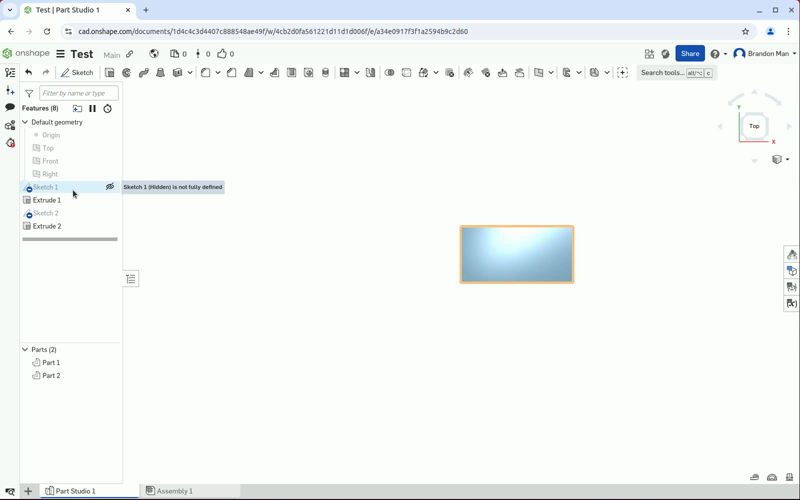
click(73, 189)
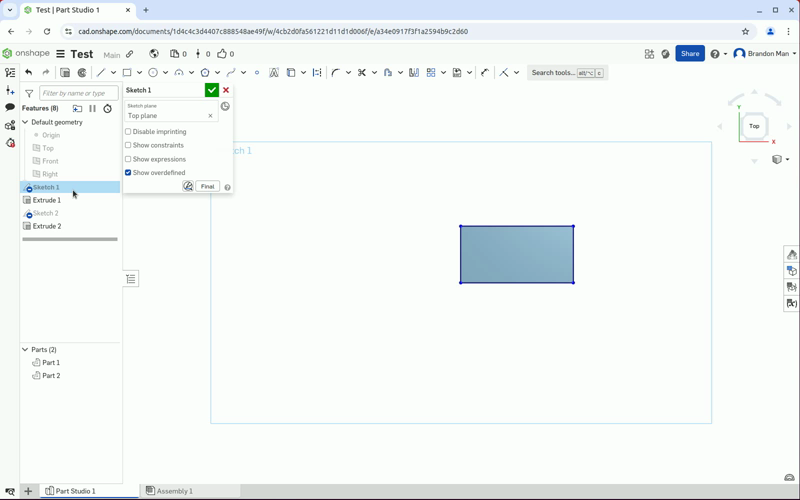
mouse_move(229, 92)
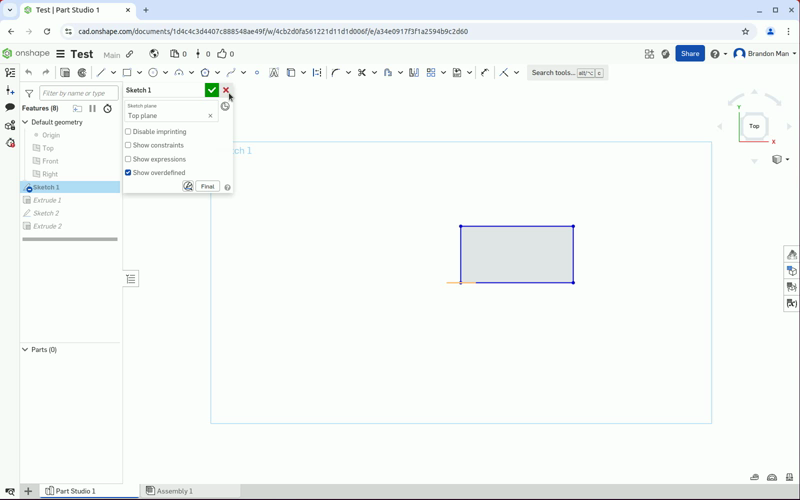
click(229, 92)
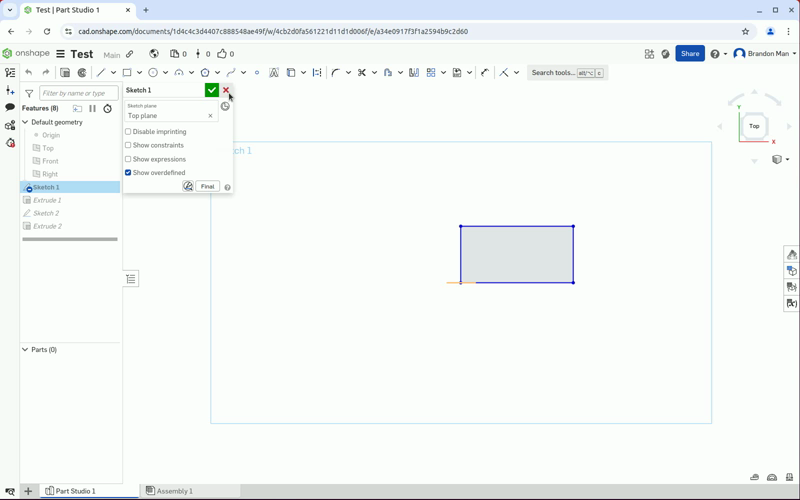
key(shift+s)
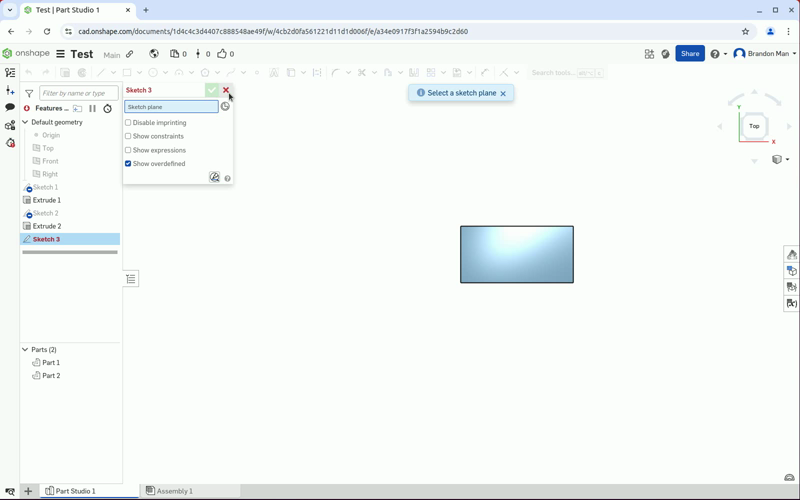
mouse_move(73, 150)
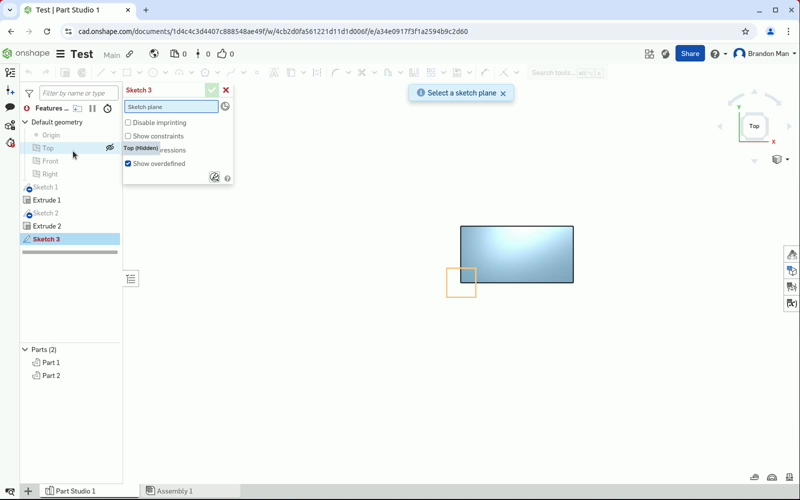
click(73, 150)
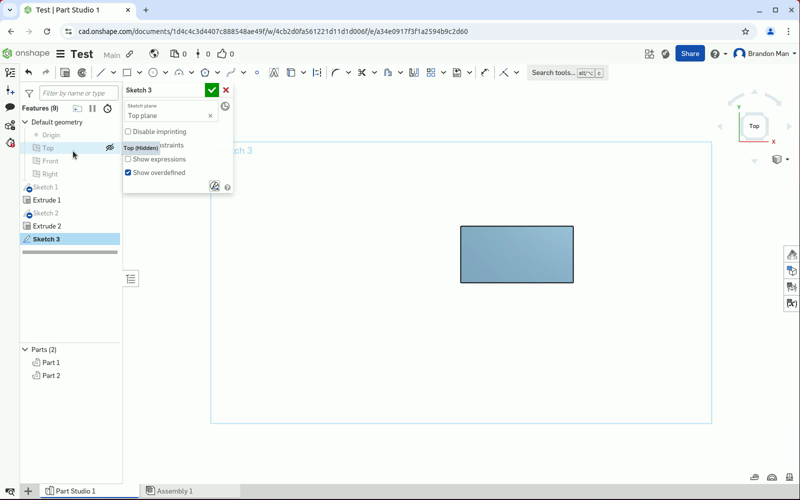
mouse_move(73, 352)
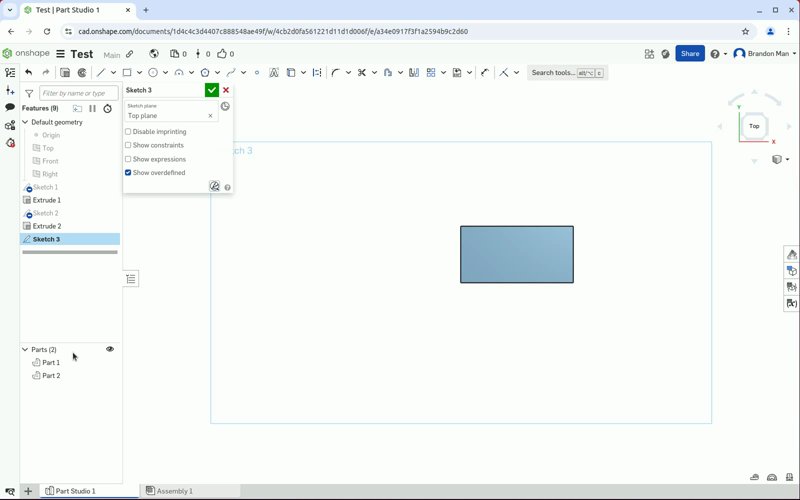
key(y)
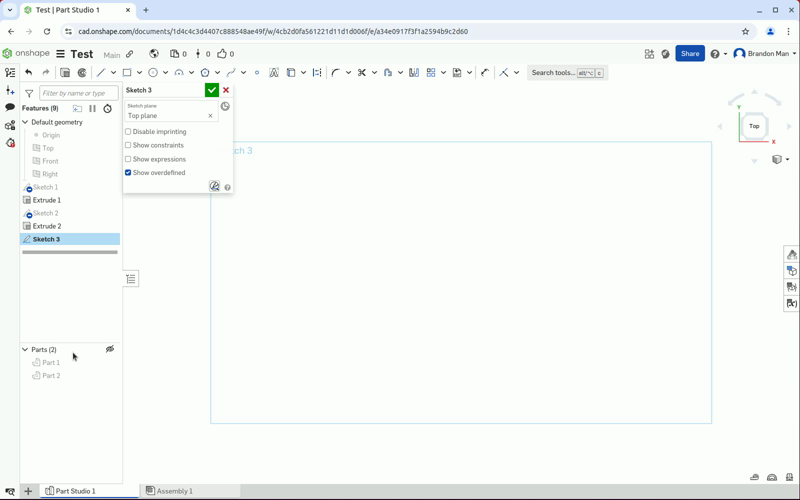
key(l)
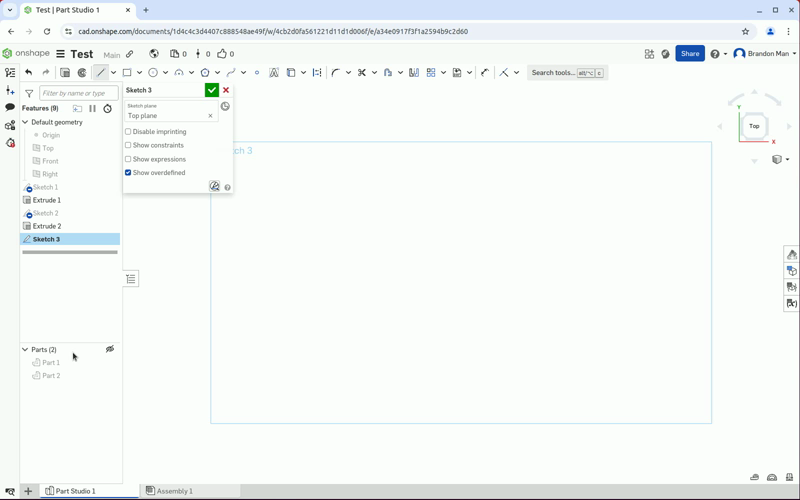
key_down(shift)
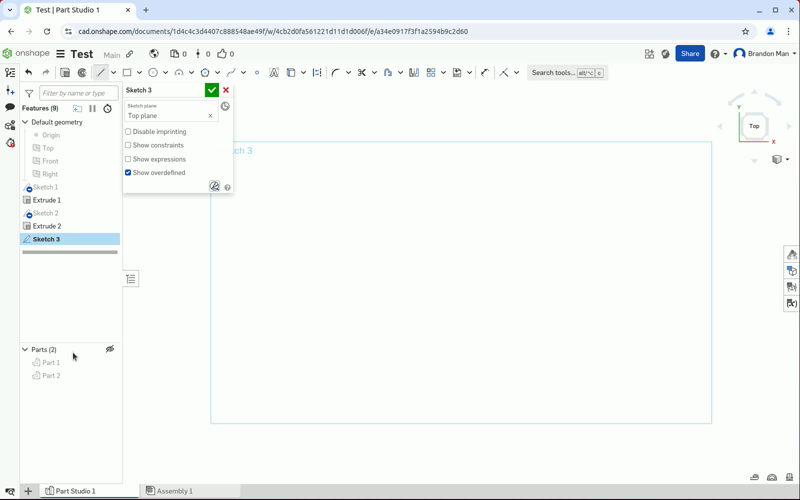
mouse_move(432, 211)
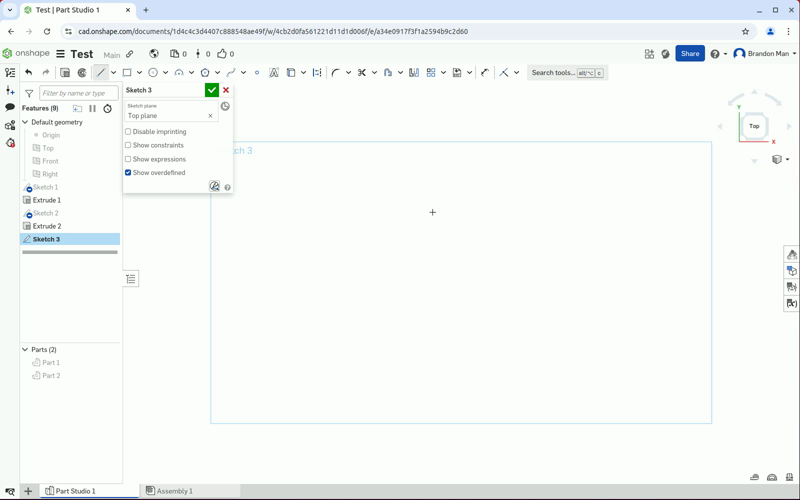
click(432, 211)
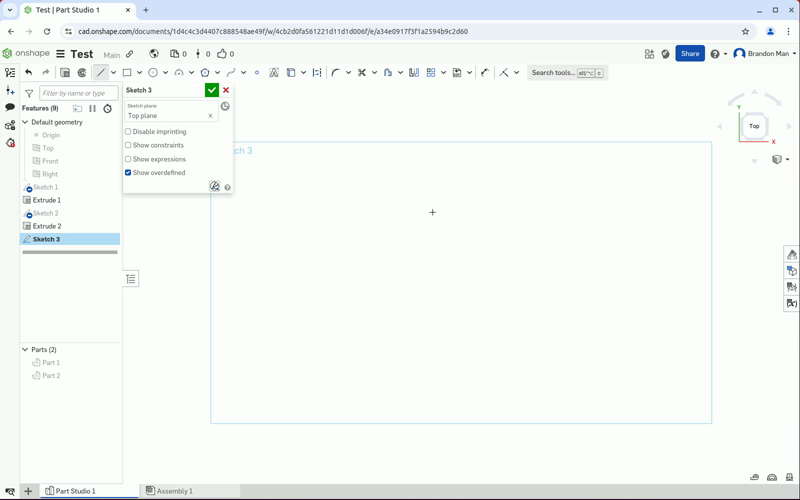
key_up(shift)
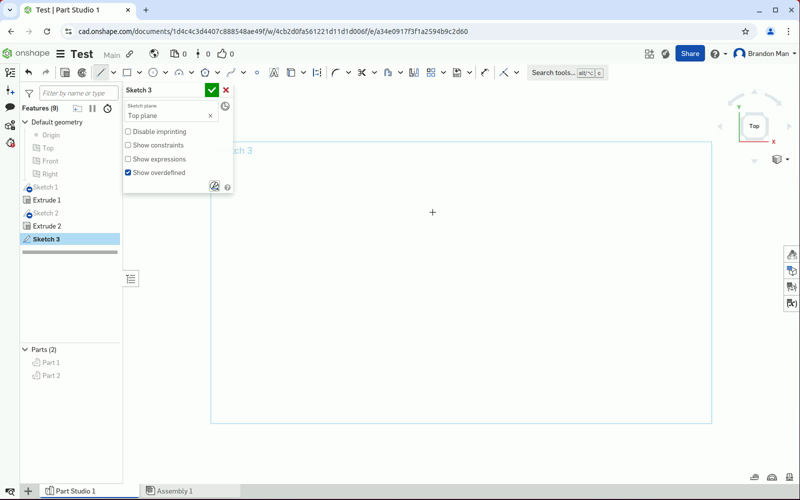
key_down(shift)
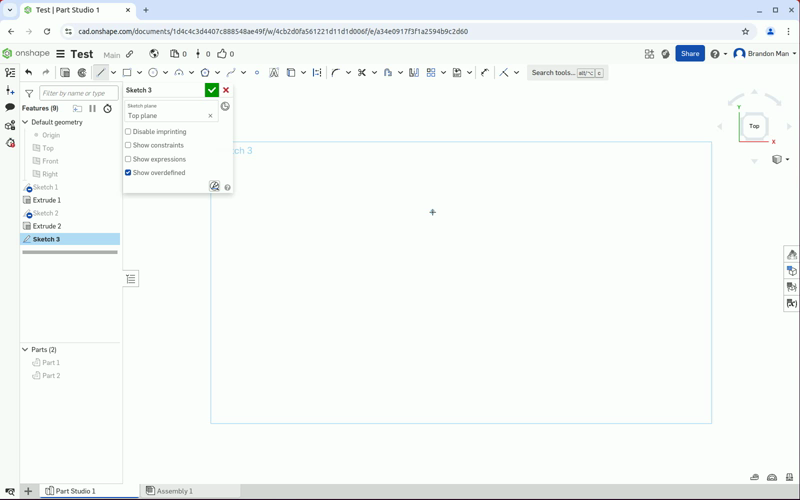
mouse_move(462, 211)
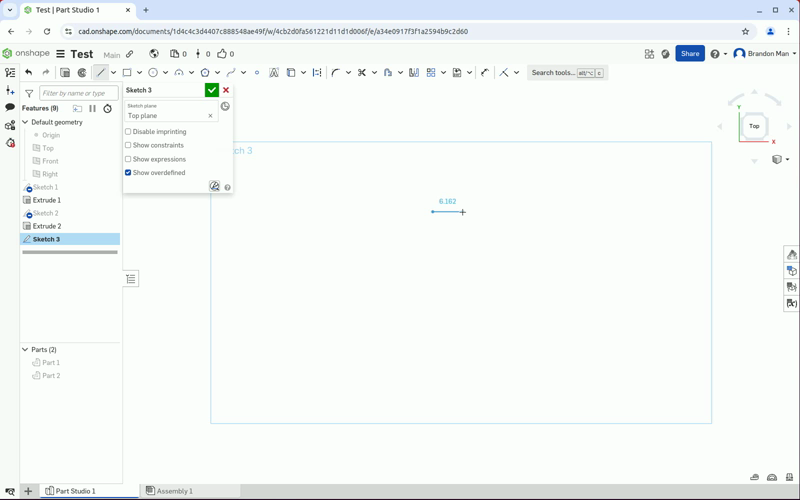
mouse_move(445, 211)
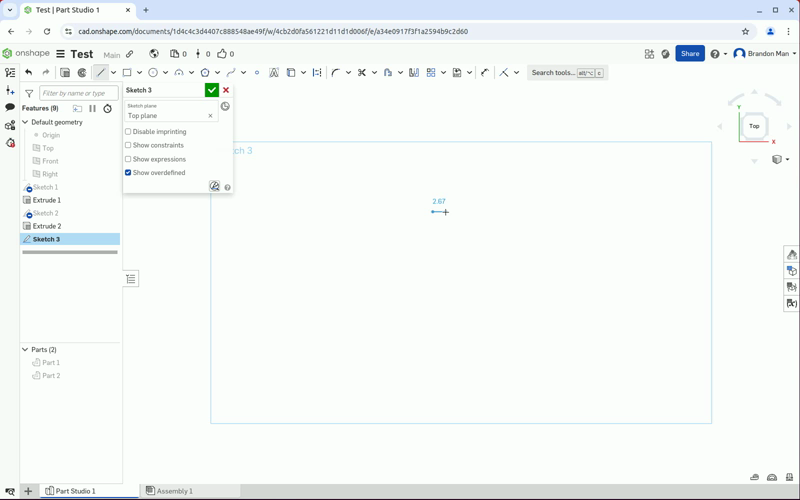
click(445, 211)
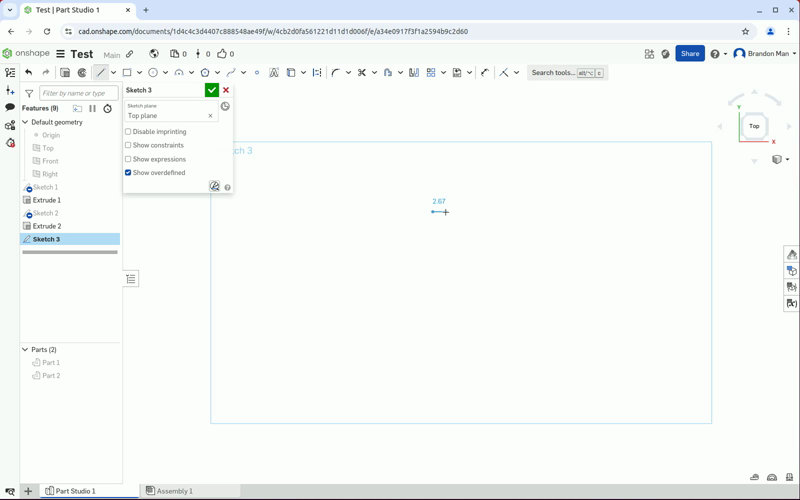
key_up(shift)
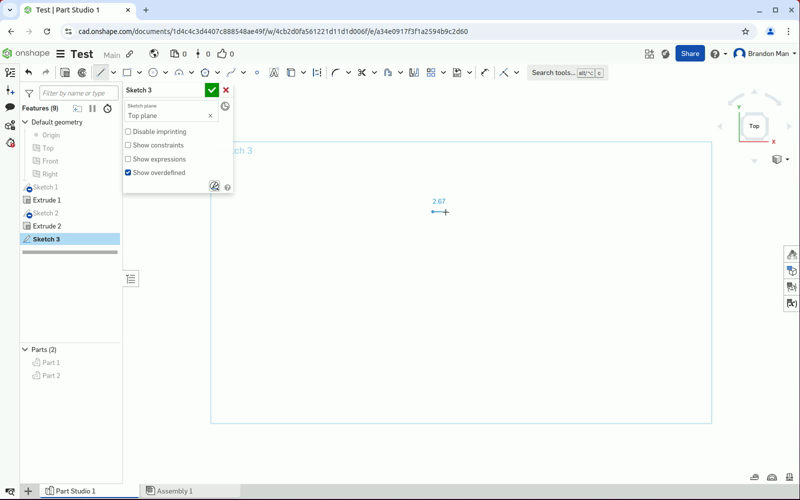
key_down(shift)
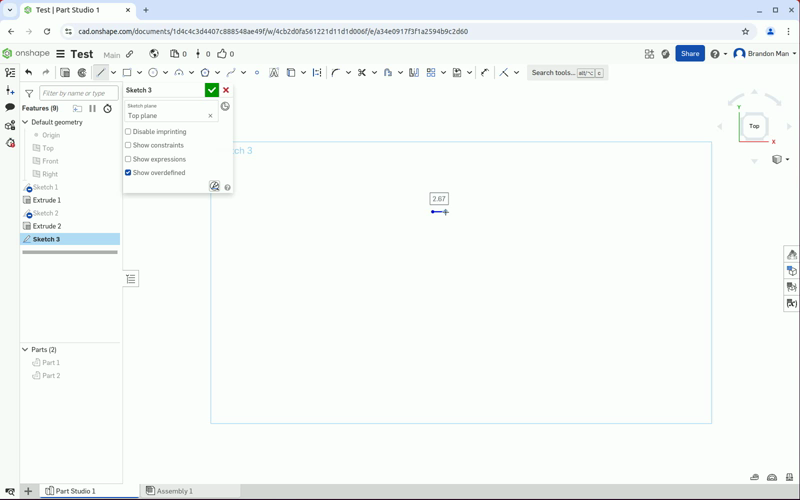
mouse_move(475, 211)
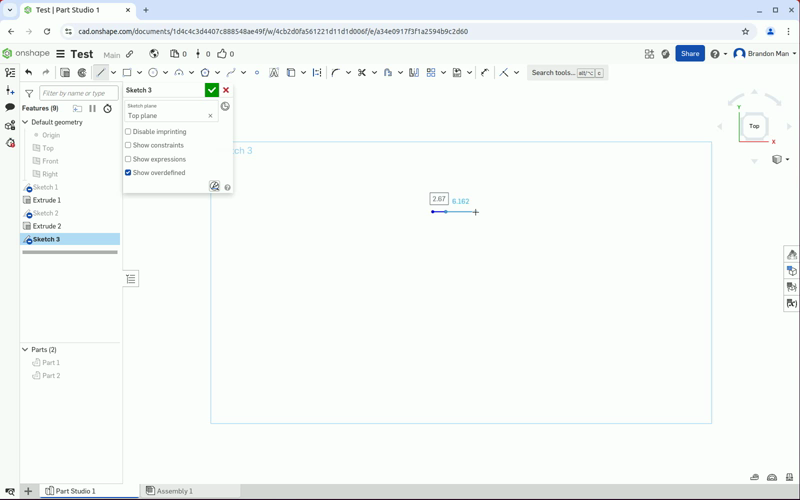
mouse_move(445, 198)
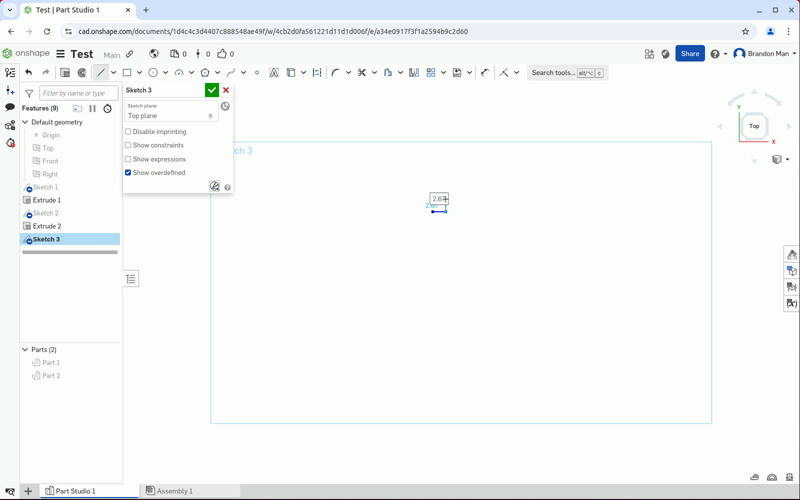
click(445, 198)
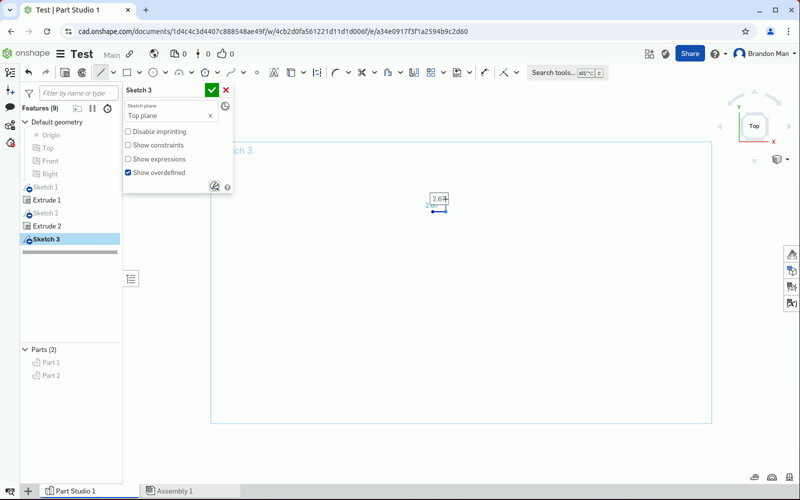
key_up(shift)
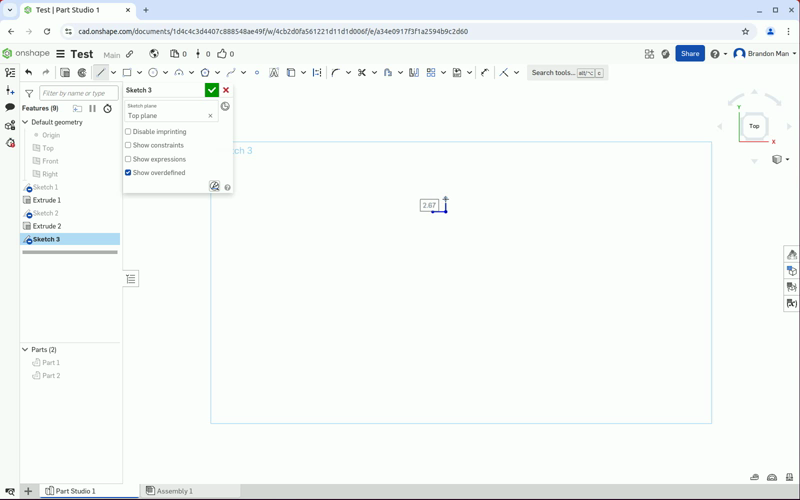
key_down(shift)
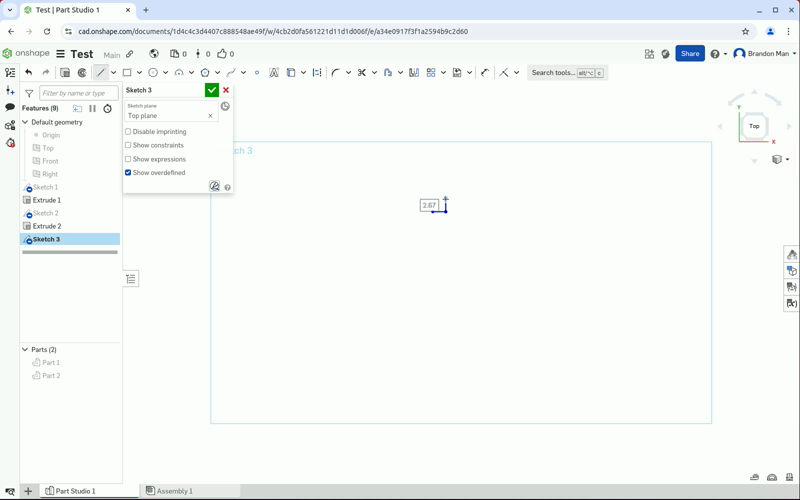
mouse_move(475, 198)
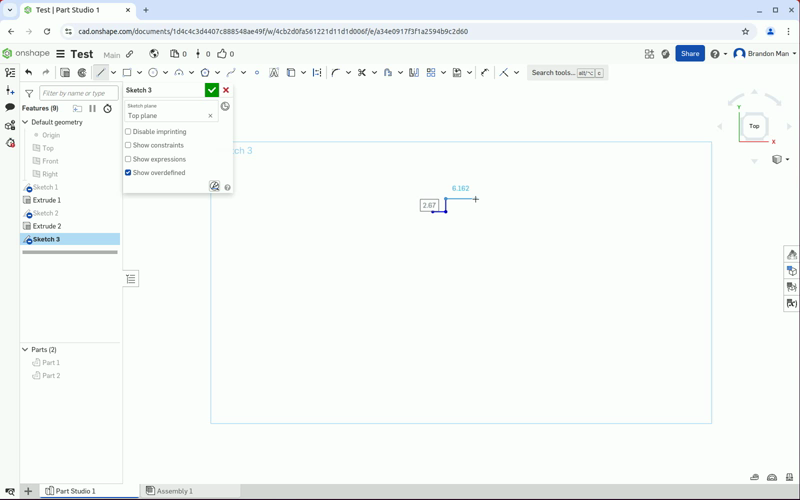
mouse_move(432, 198)
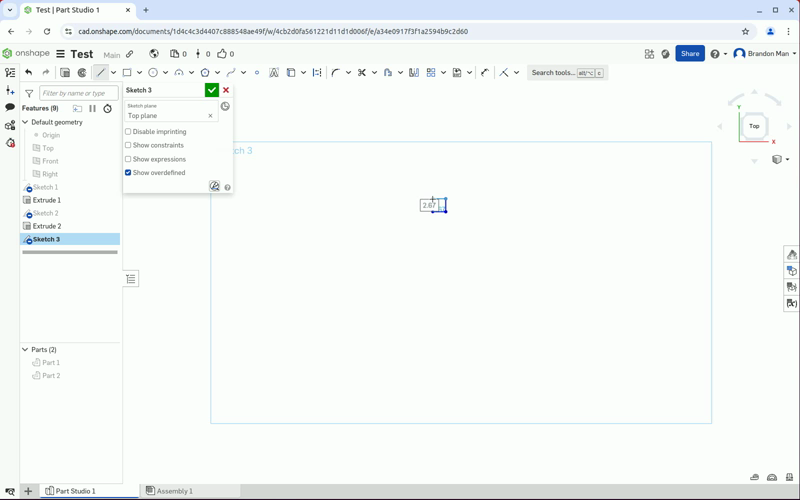
click(432, 198)
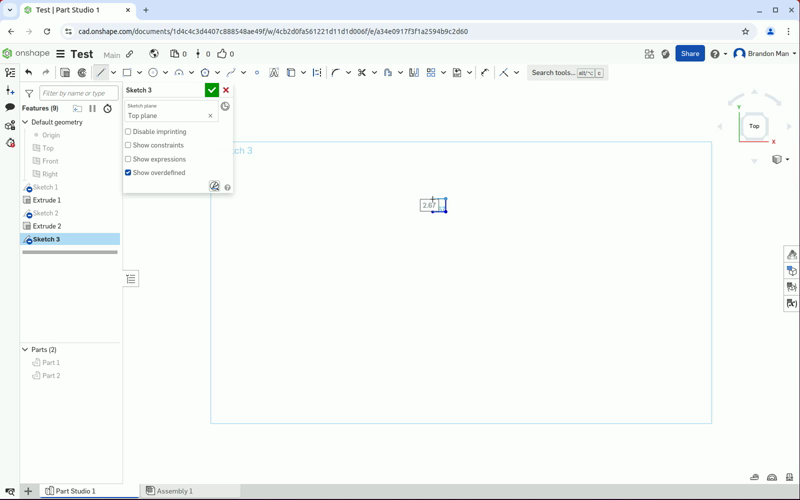
key_up(shift)
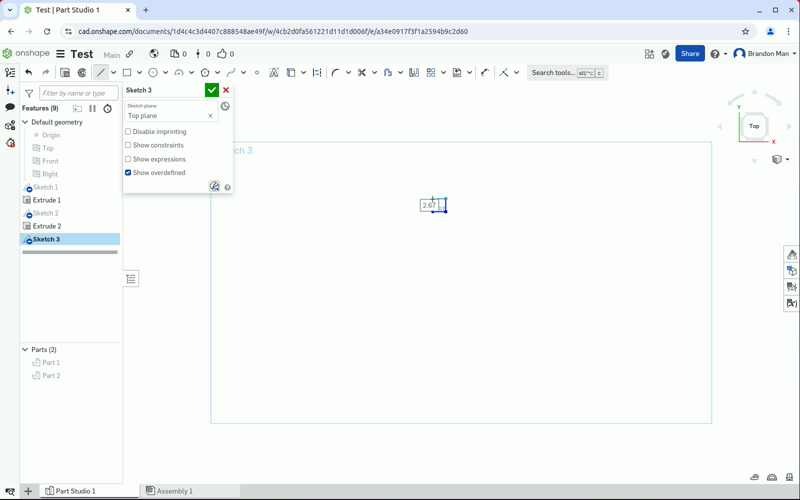
mouse_move(462, 198)
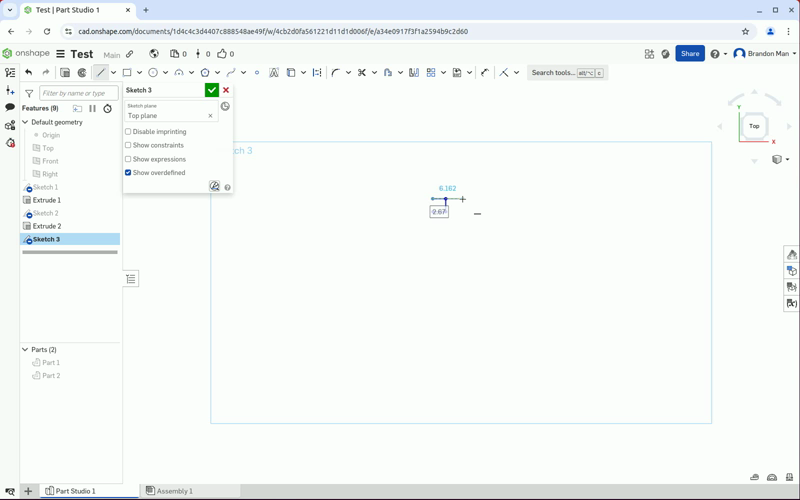
key_down(shift)
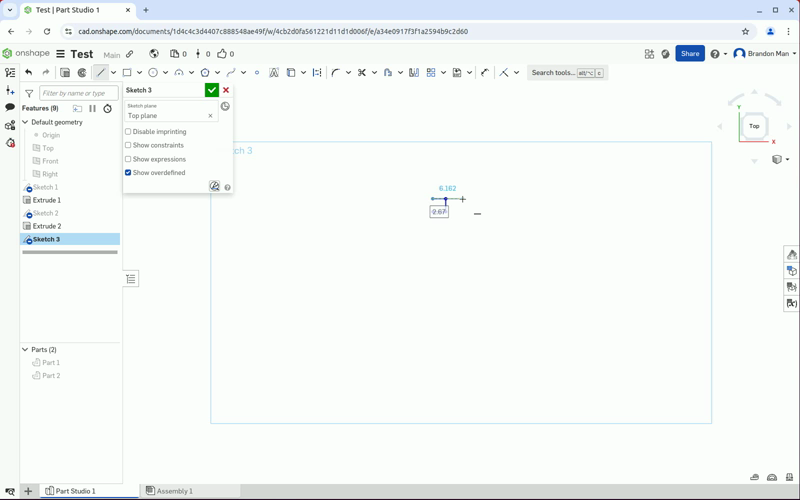
mouse_move(432, 211)
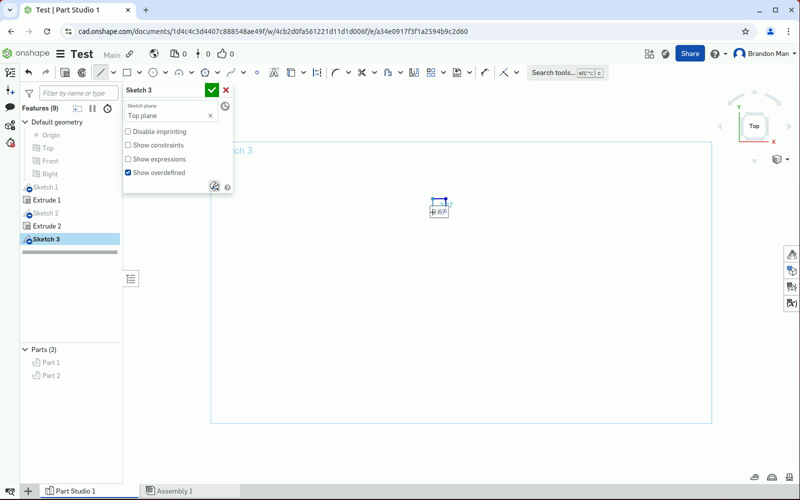
key_up(shift)
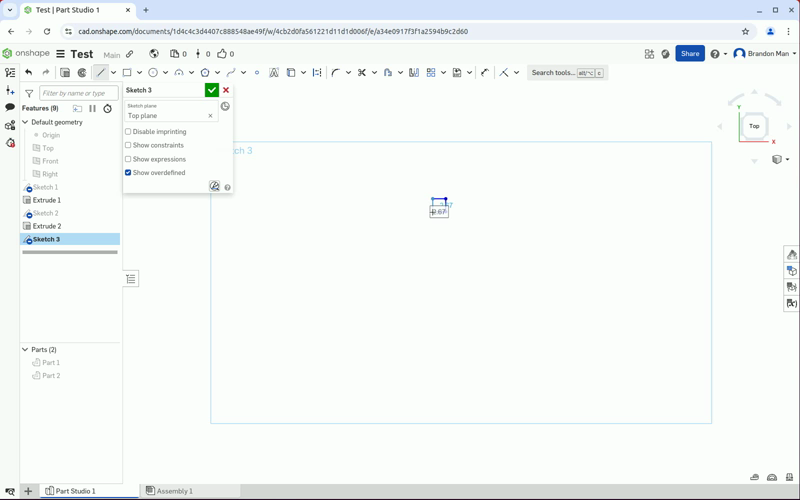
click(432, 211)
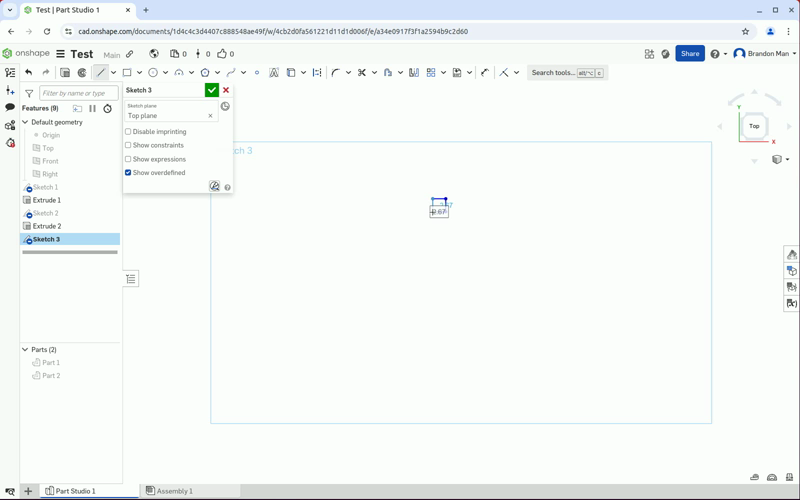
key(esc)
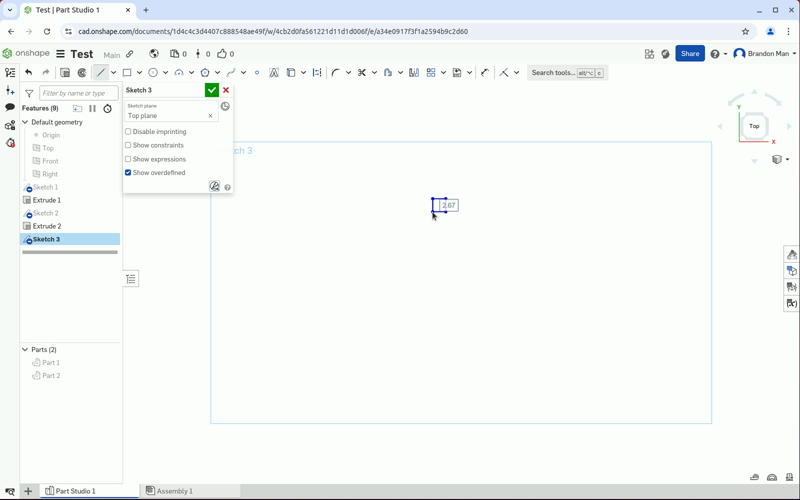
mouse_move(433, 206)
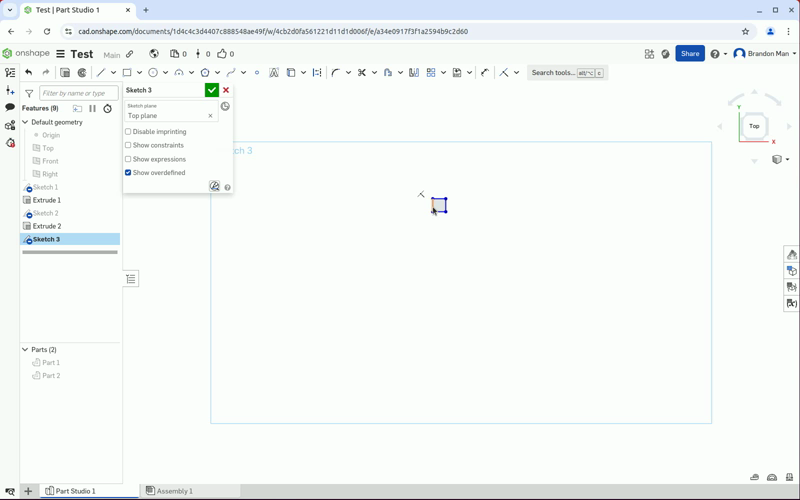
scroll(6)
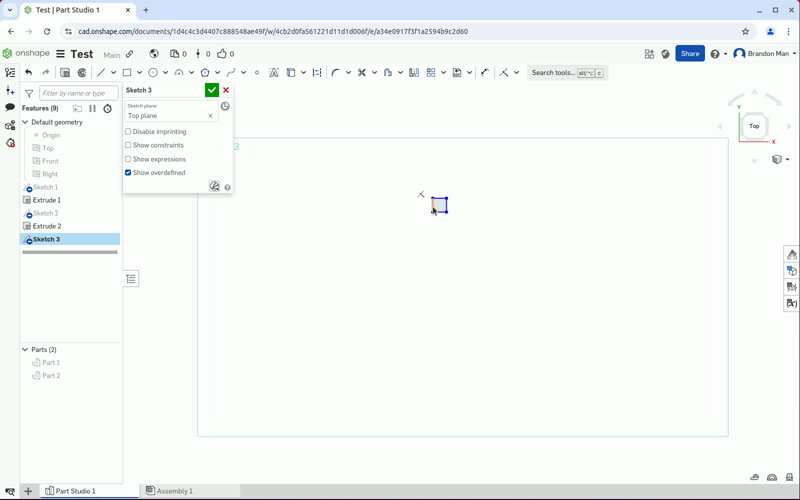
scroll(6)
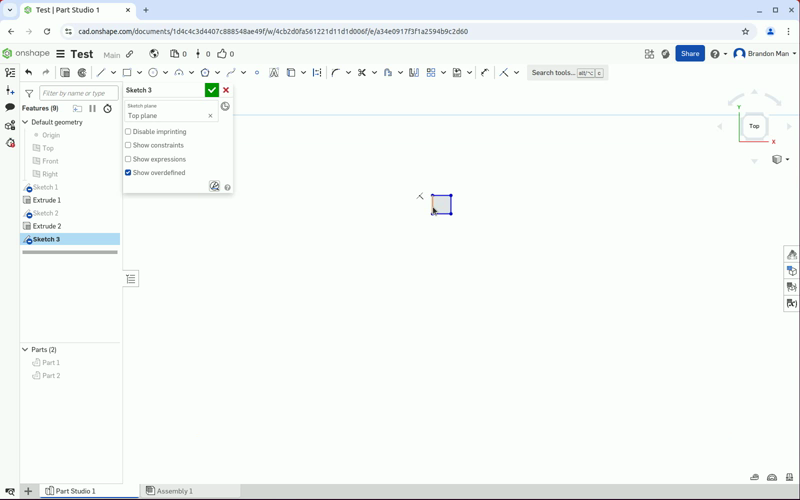
scroll(6)
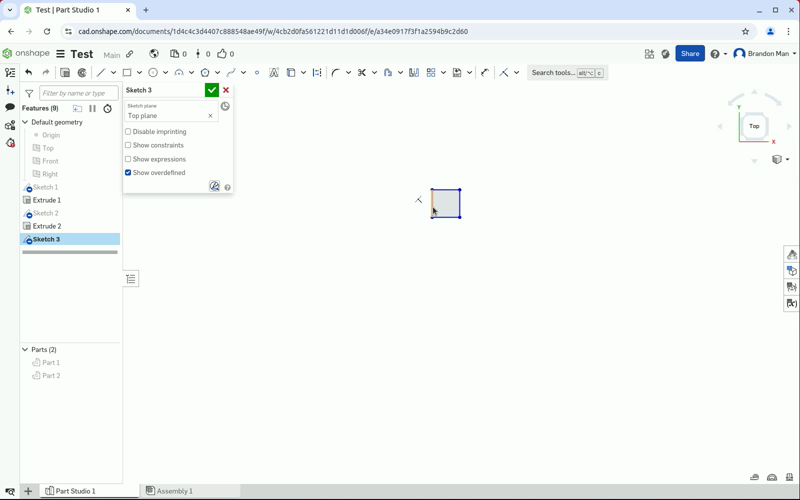
scroll(6)
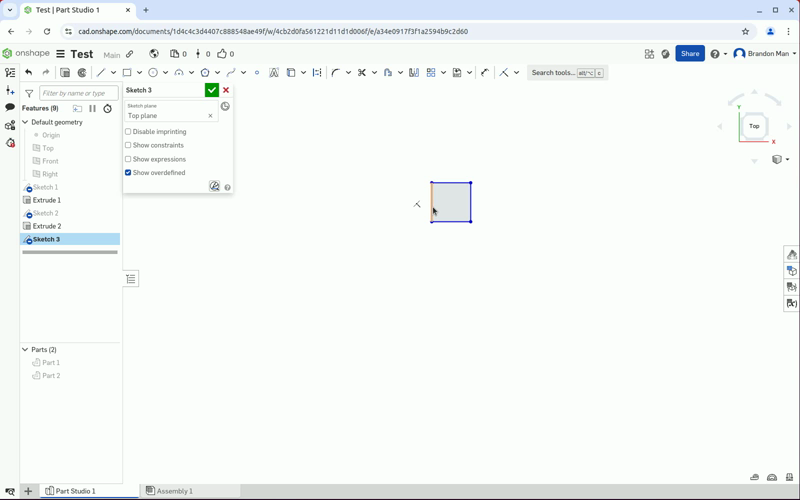
scroll(6)
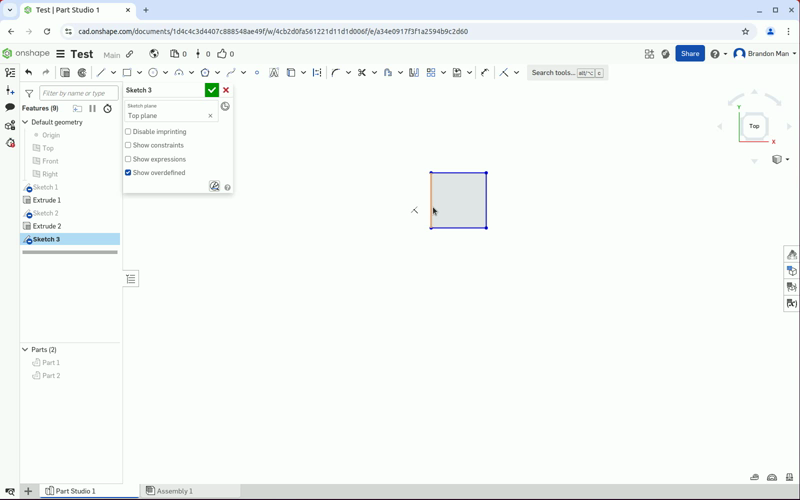
scroll(6)
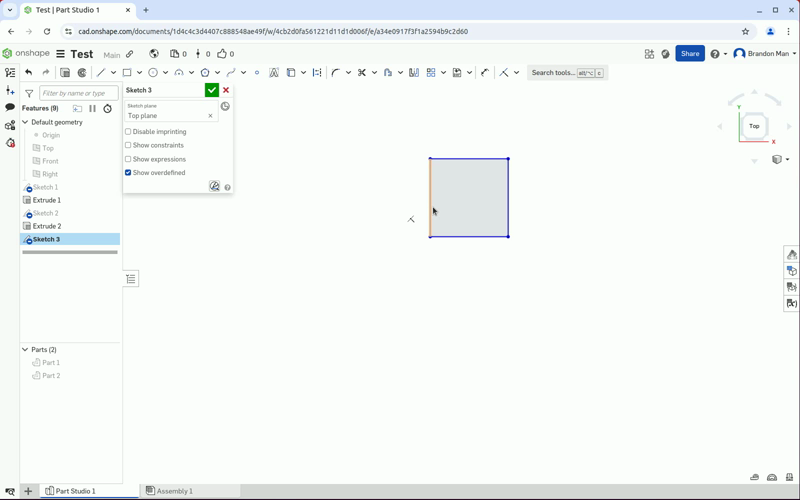
scroll(6)
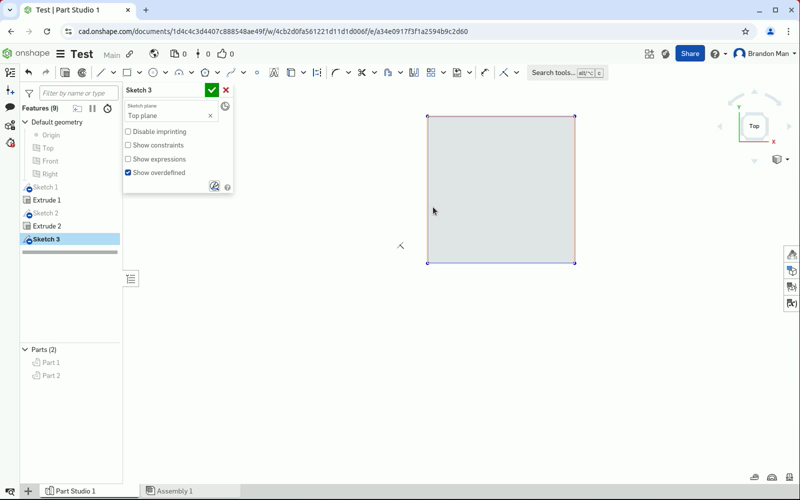
click(433, 206)
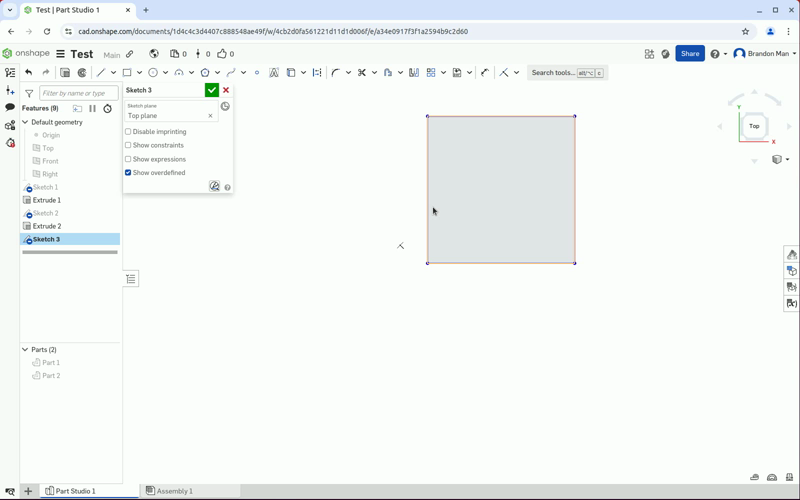
scroll(-6)
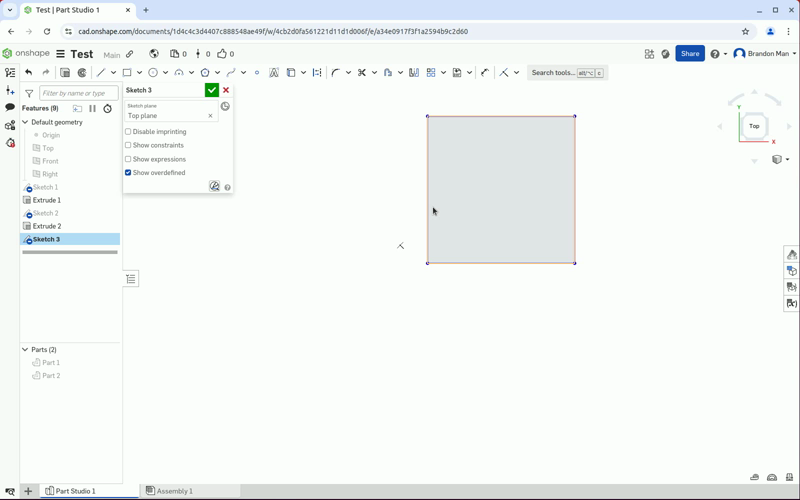
scroll(-6)
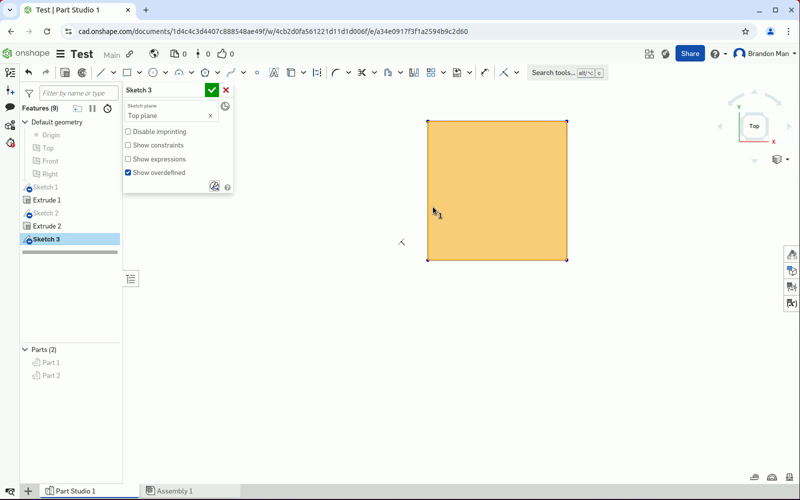
scroll(-6)
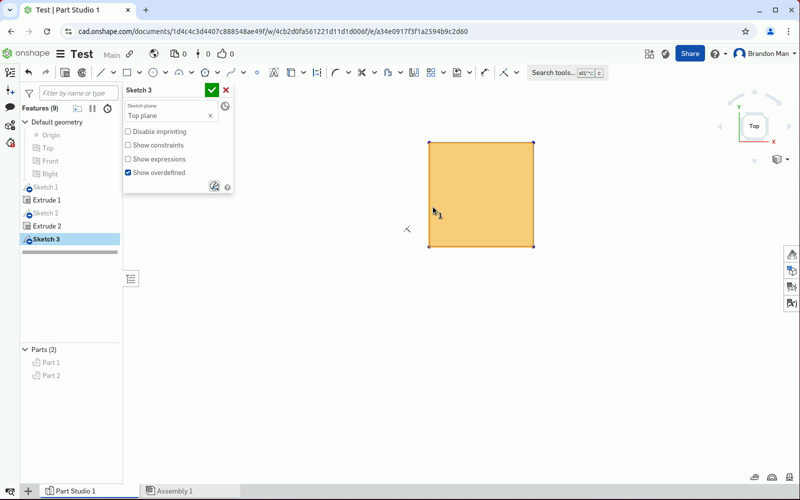
scroll(-6)
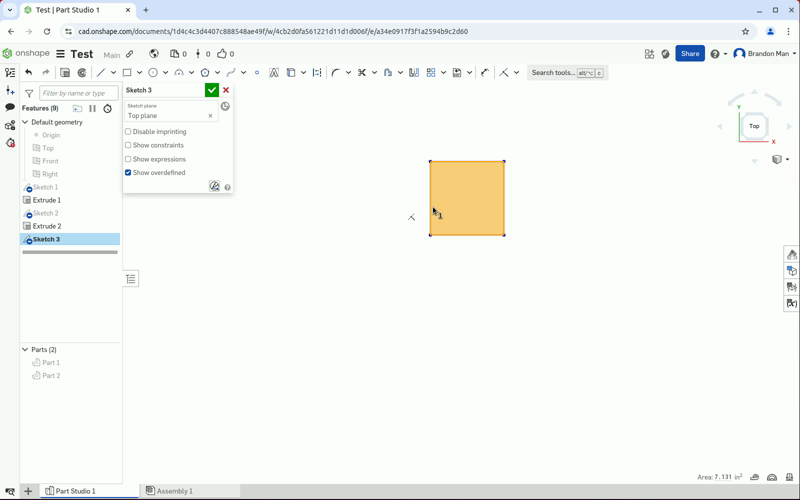
scroll(-6)
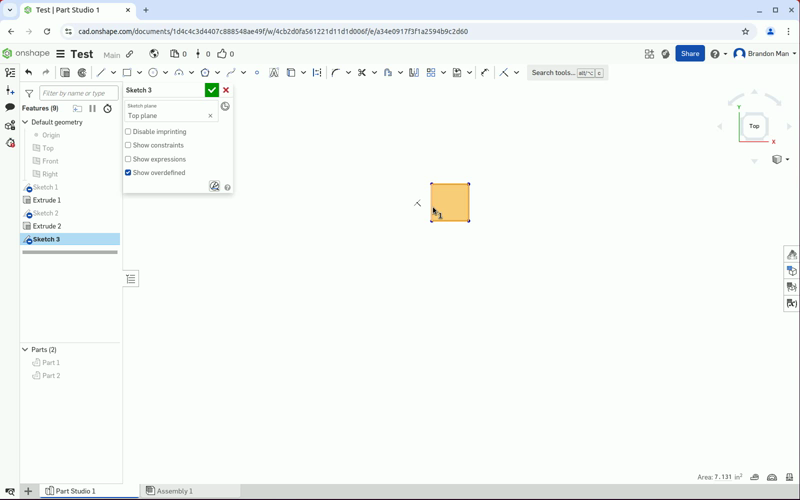
scroll(-6)
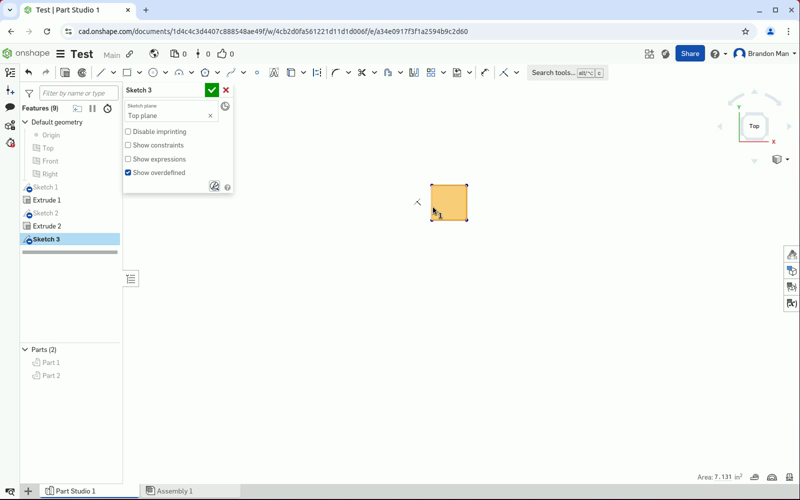
scroll(-6)
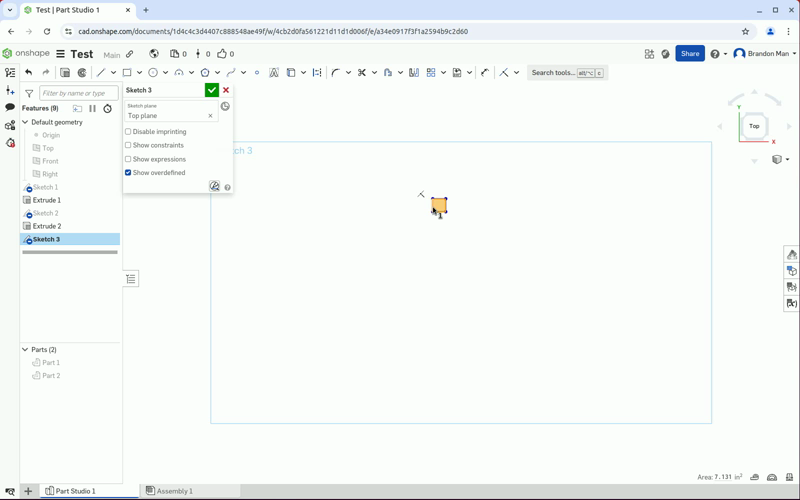
mouse_move(73, 352)
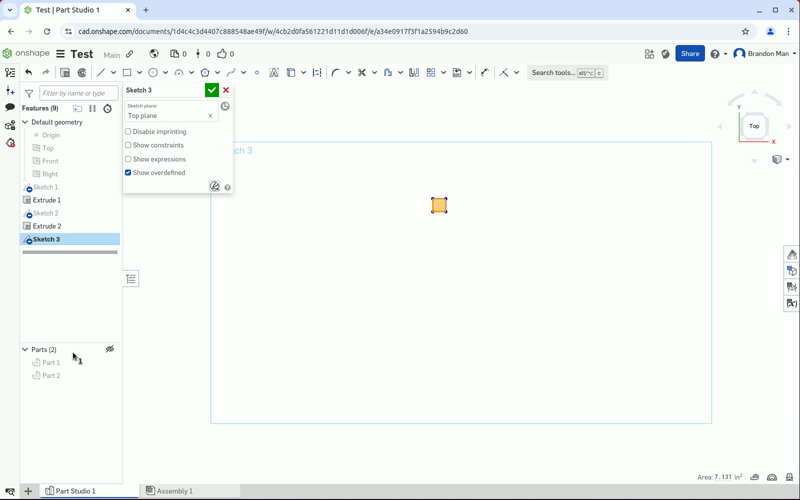
key(shift+y)
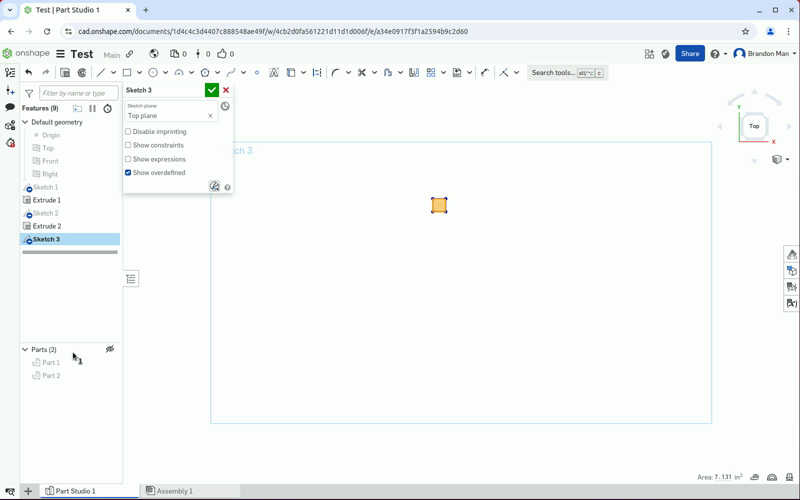
key(shift+e)
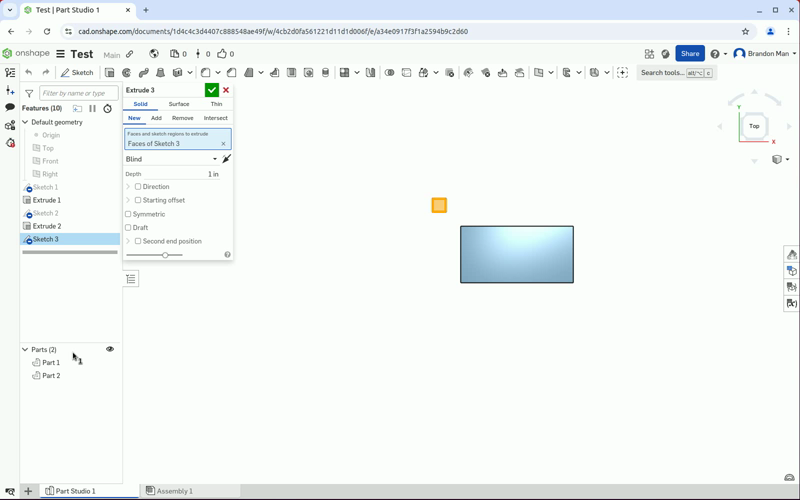
mouse_move(143, 106)
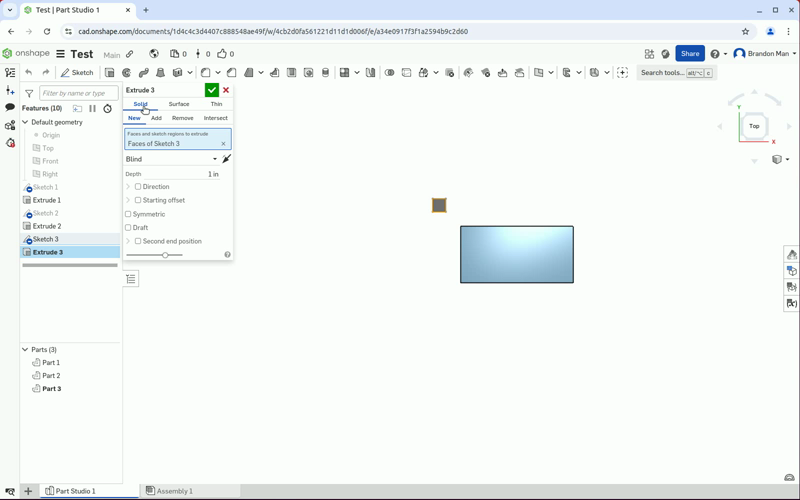
click(143, 106)
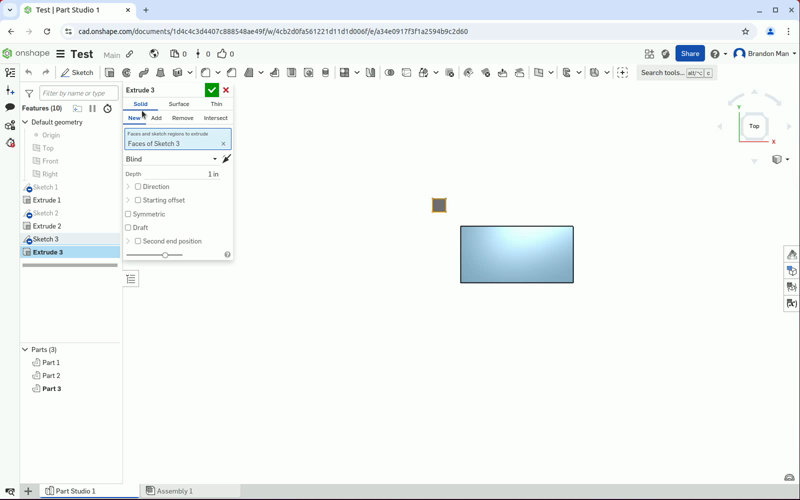
mouse_move(137, 120)
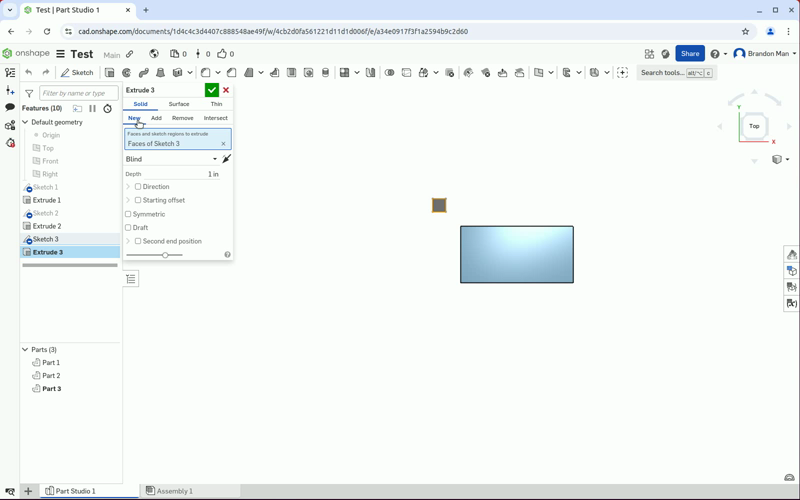
click(137, 120)
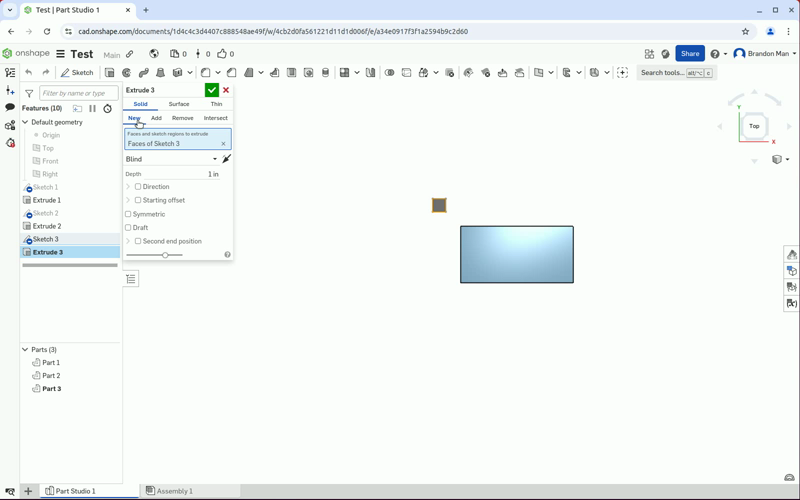
key(tab, 4)
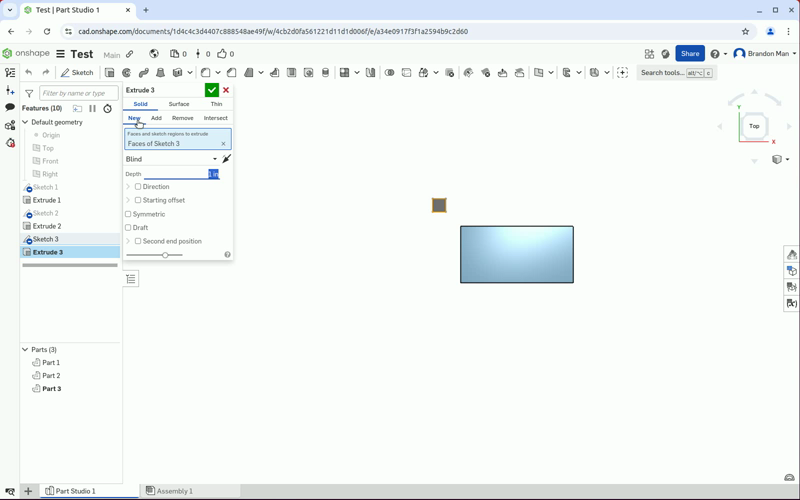
text(16.85)
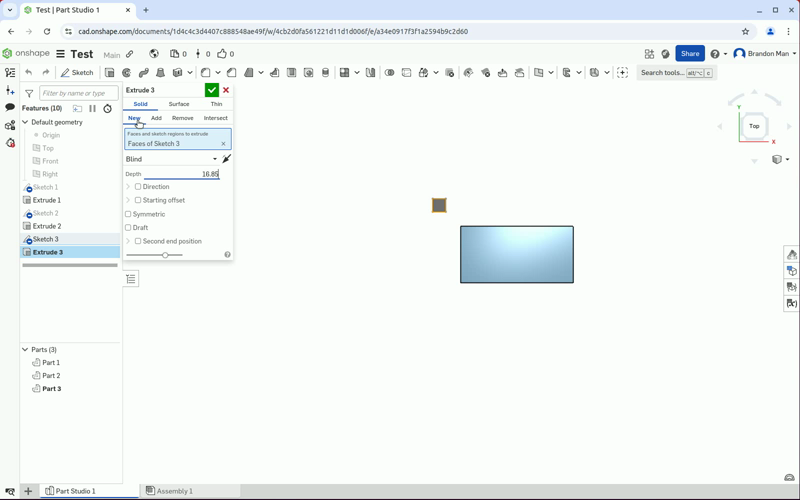
key(enter)
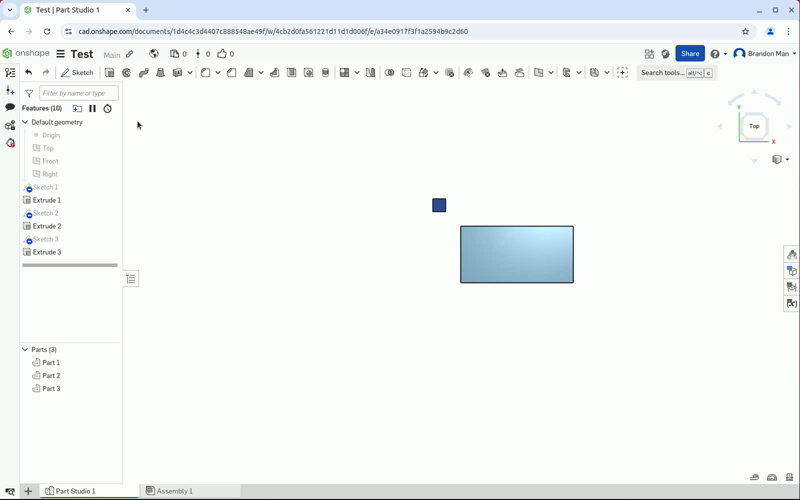
key(shift+h)
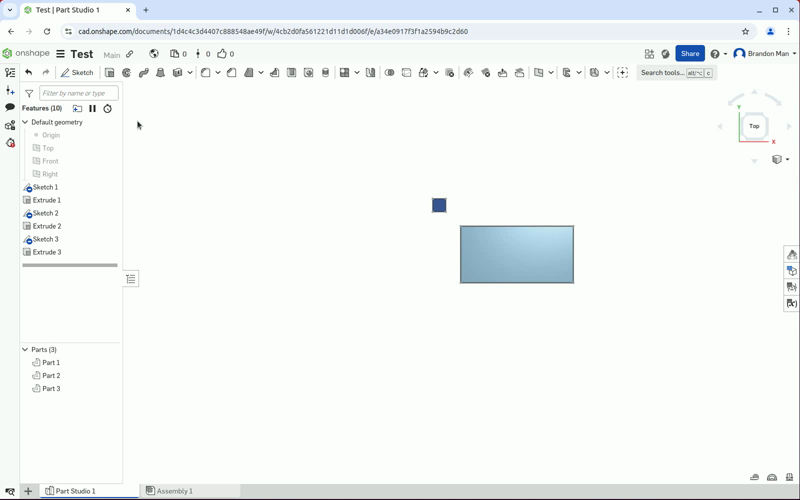
key(shift+h)
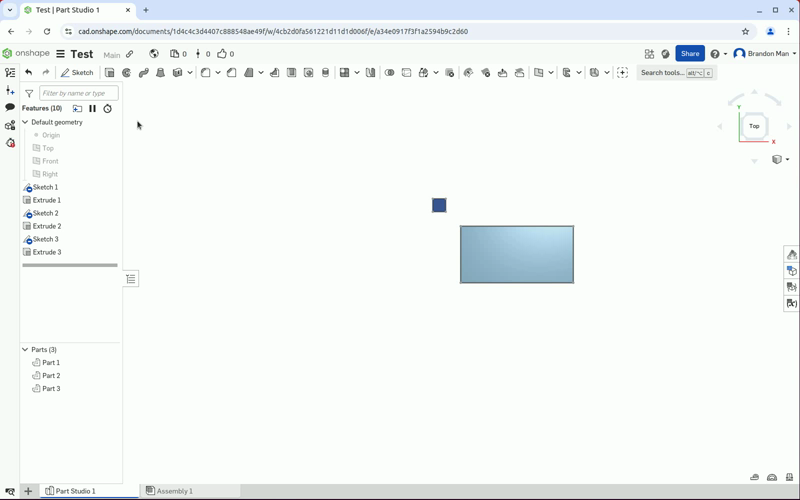
key(shift+7)
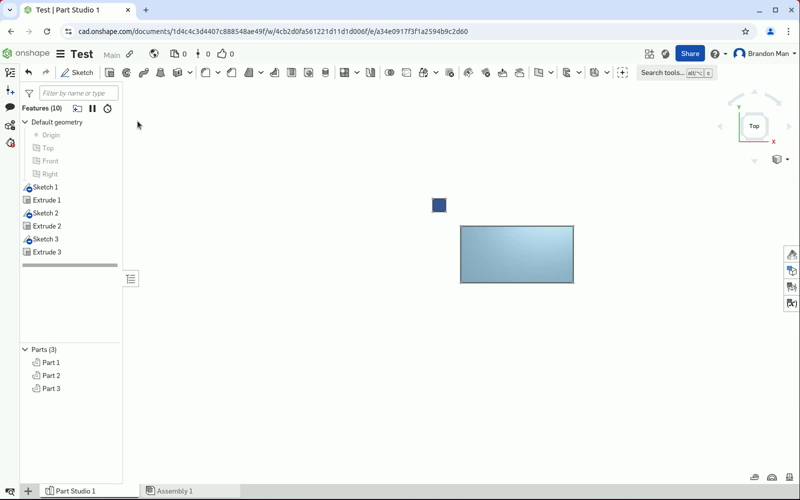
key(up, 3)
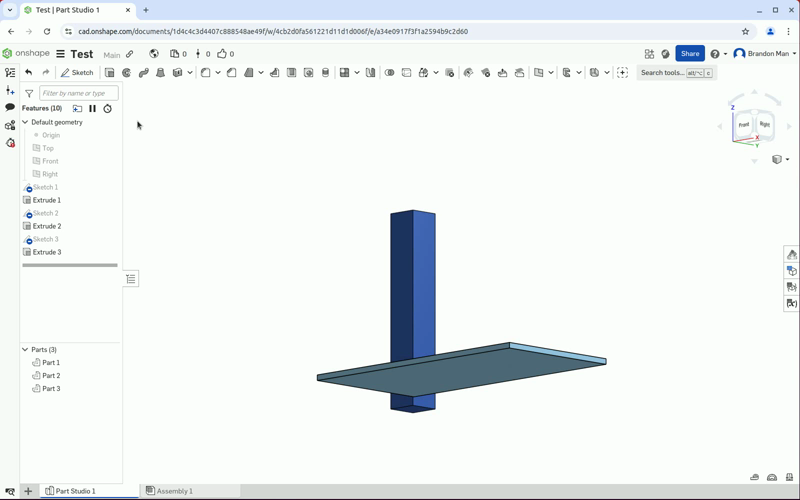
key(left, 3)
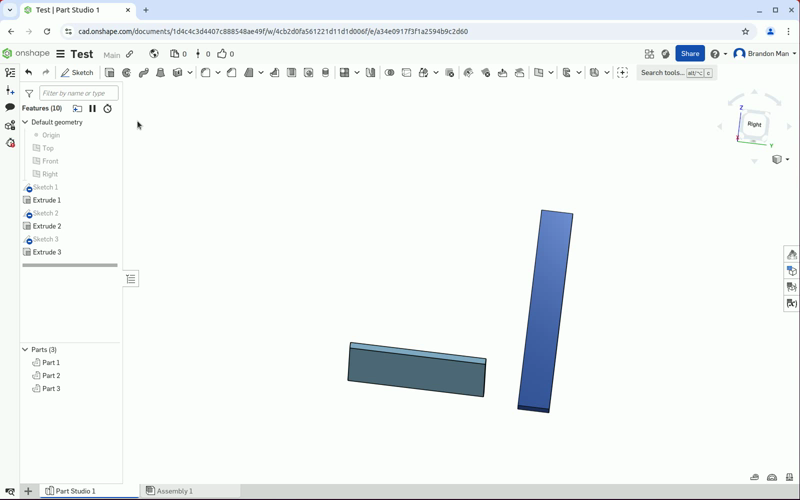
key(right, 3)
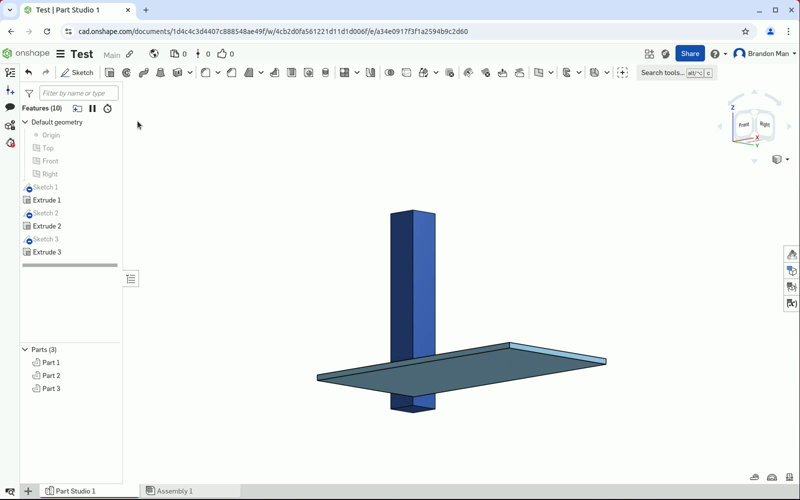
key(down, 3)
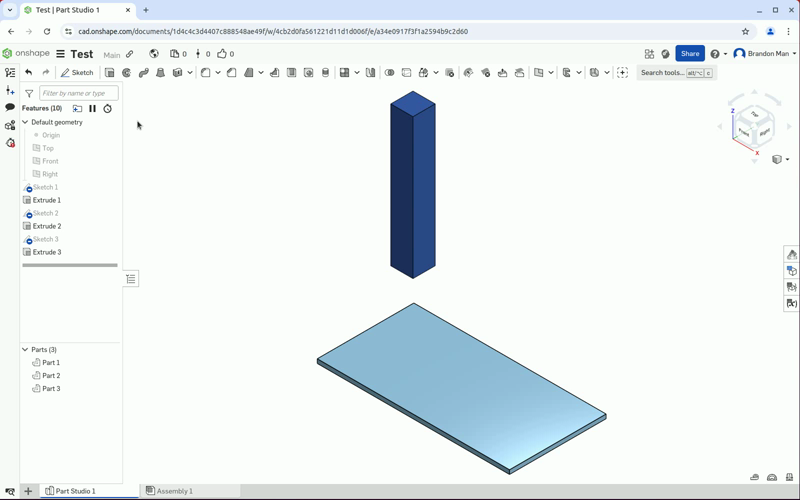
mouse_move(73, 189)
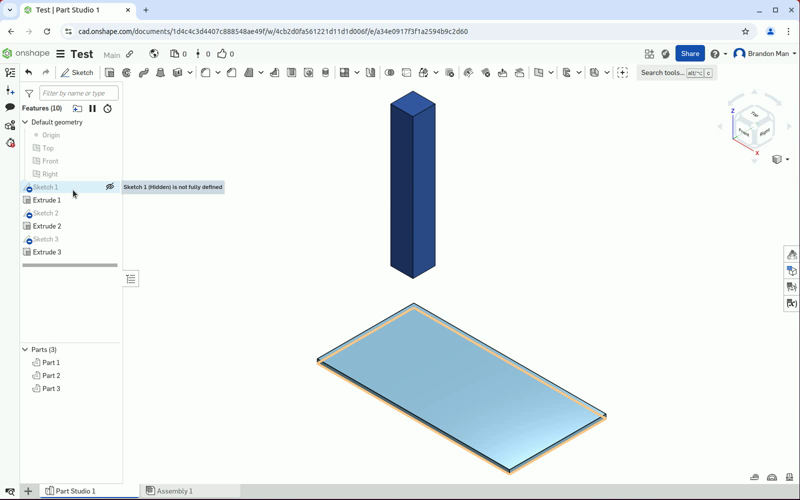
click(73, 189)